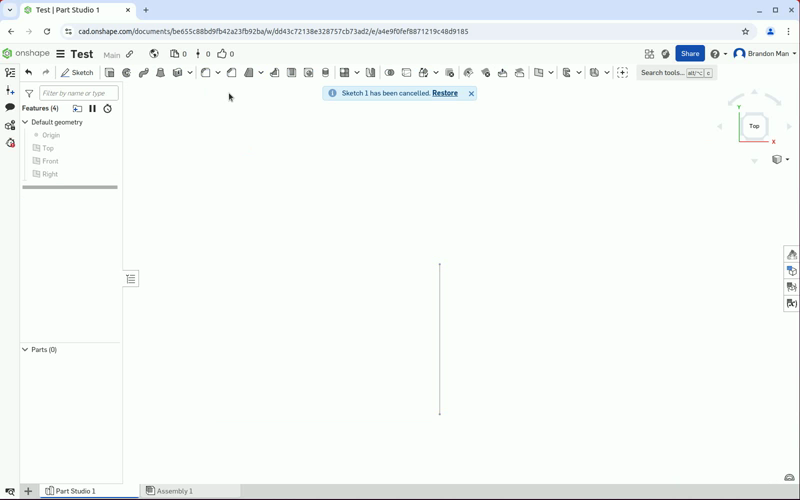
key(shift+h)
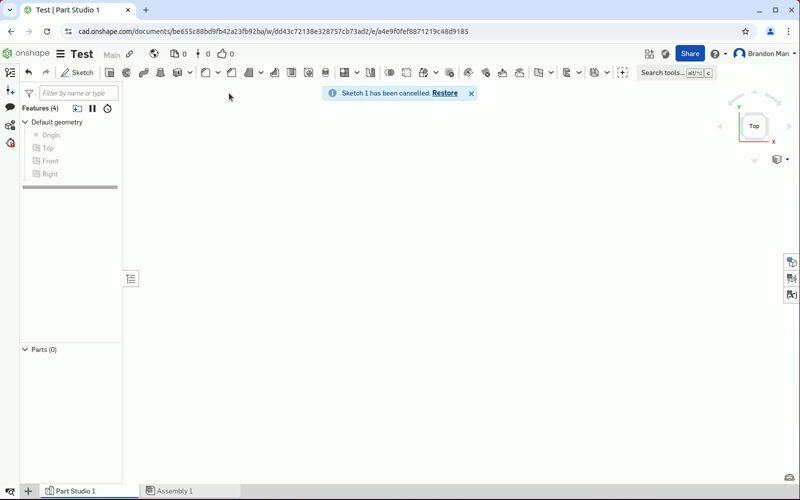
key(shift+s)
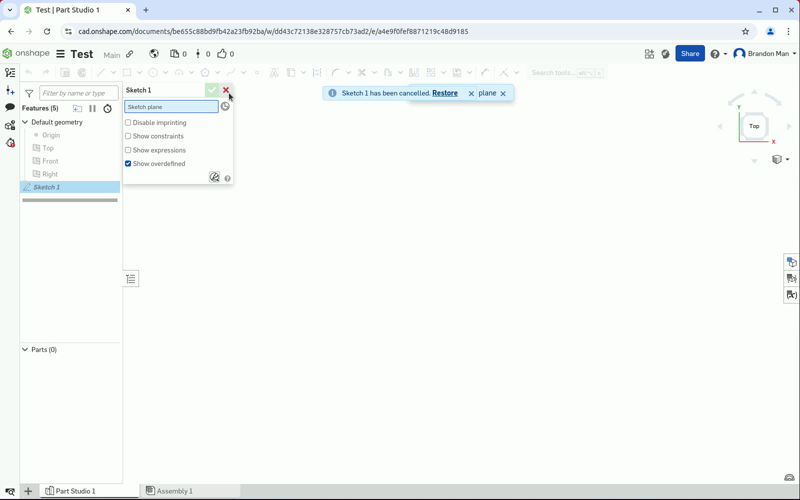
mouse_move(73, 150)
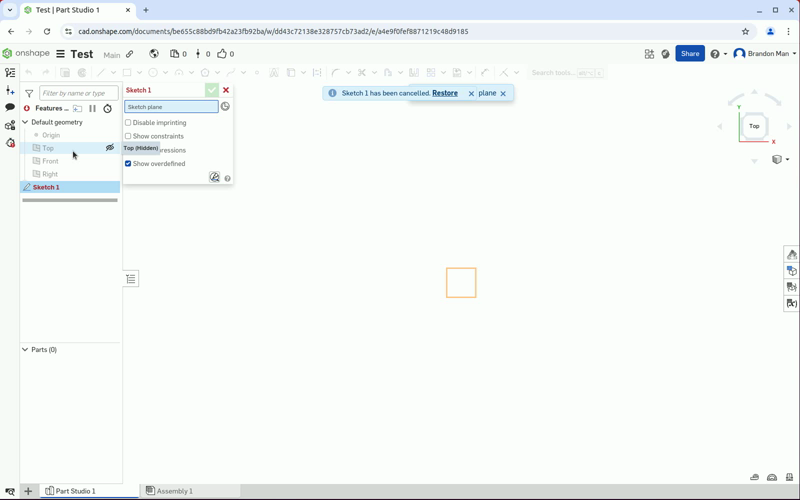
click(73, 150)
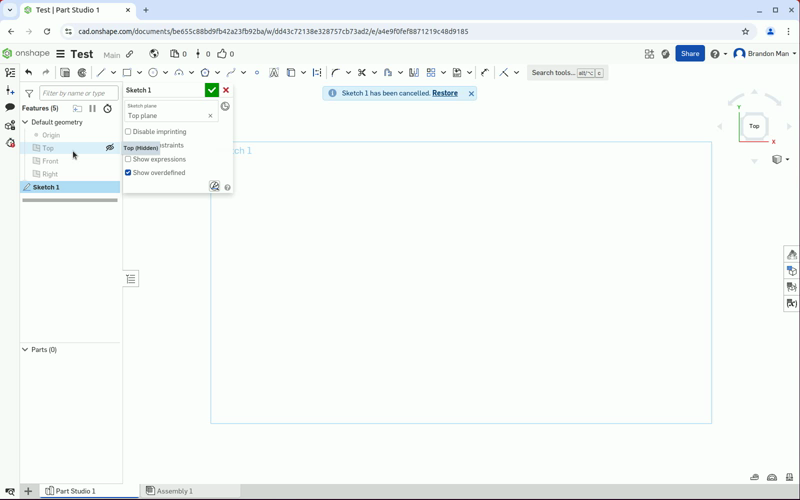
mouse_move(73, 352)
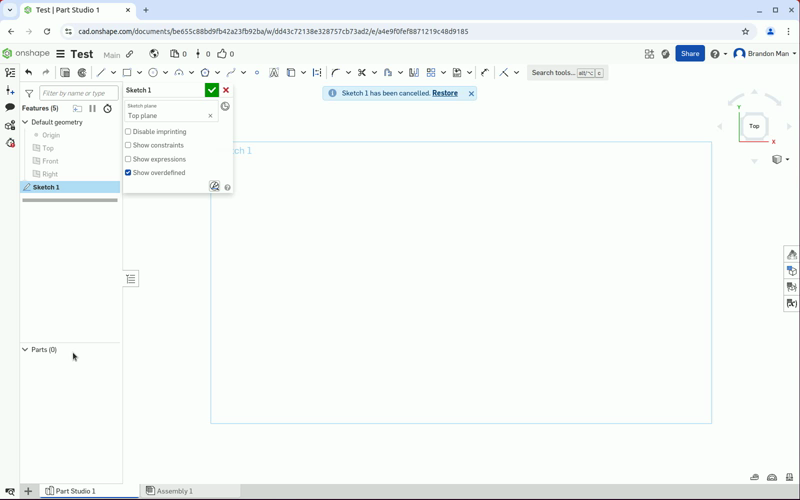
key(y)
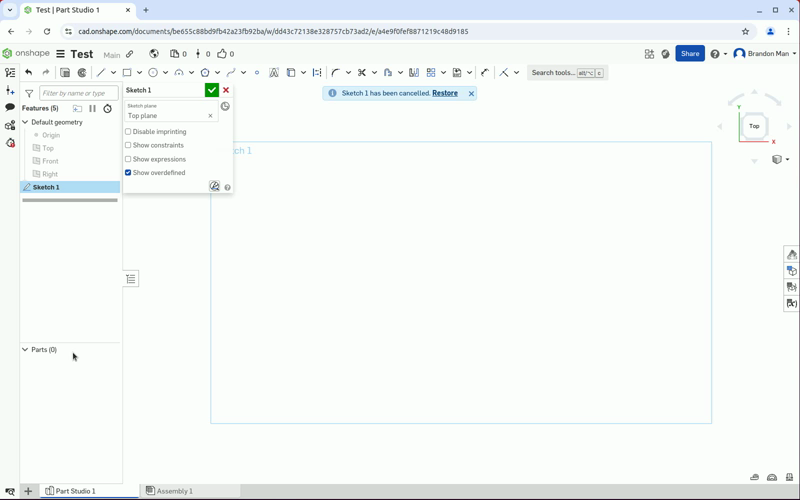
key(l)
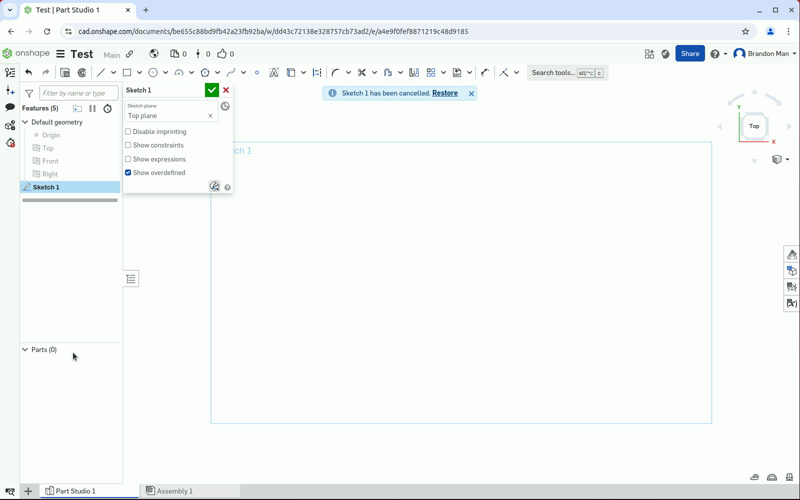
key_down(shift)
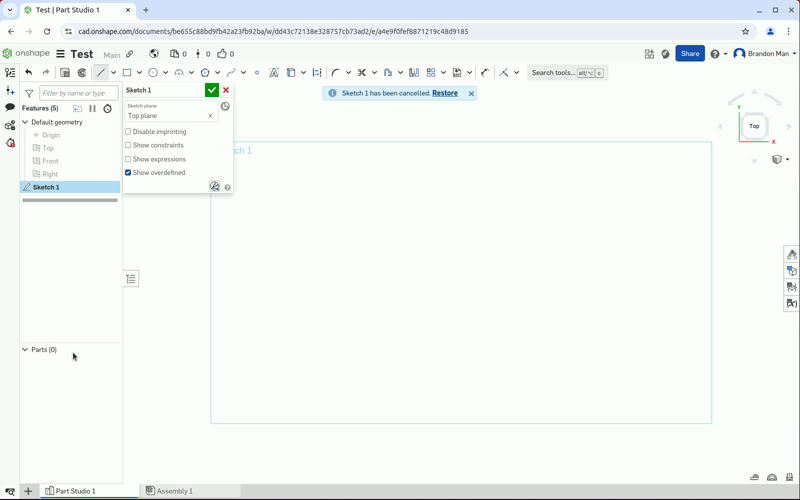
mouse_move(460, 282)
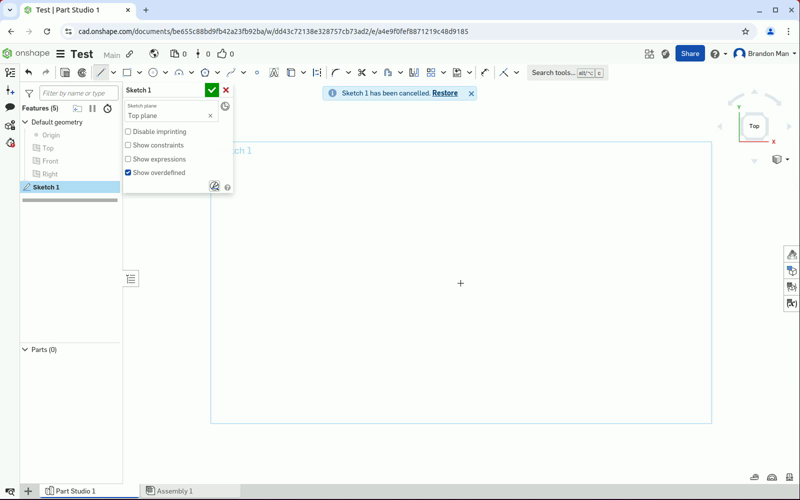
click(460, 282)
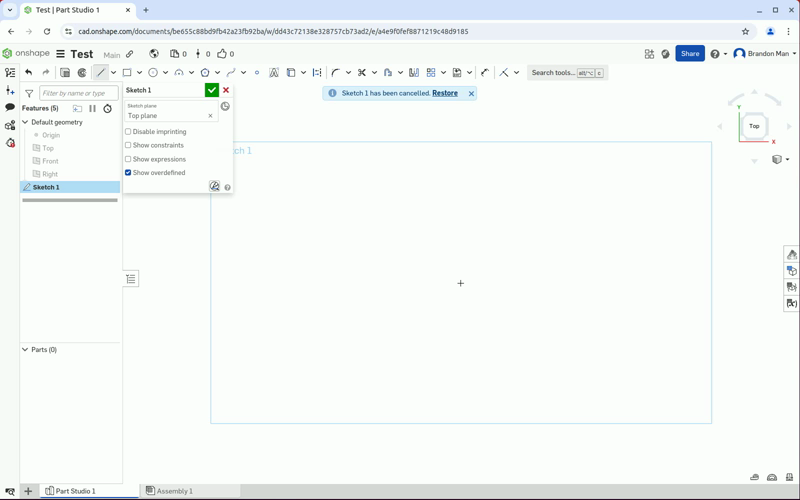
key_up(shift)
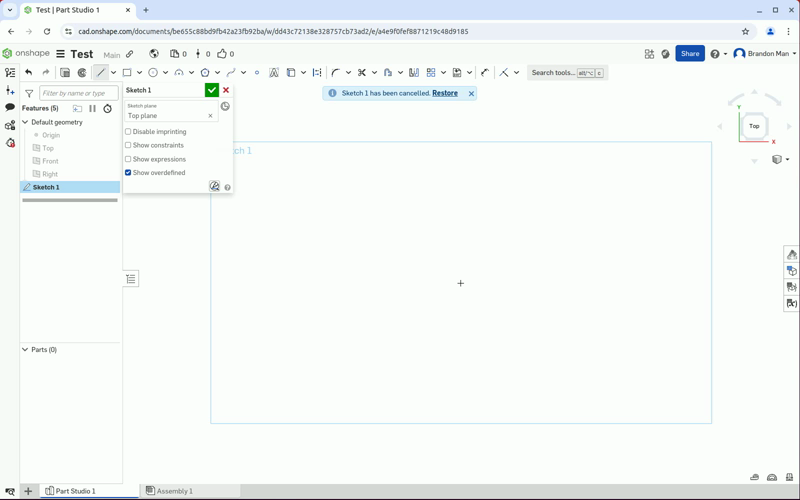
key_down(shift)
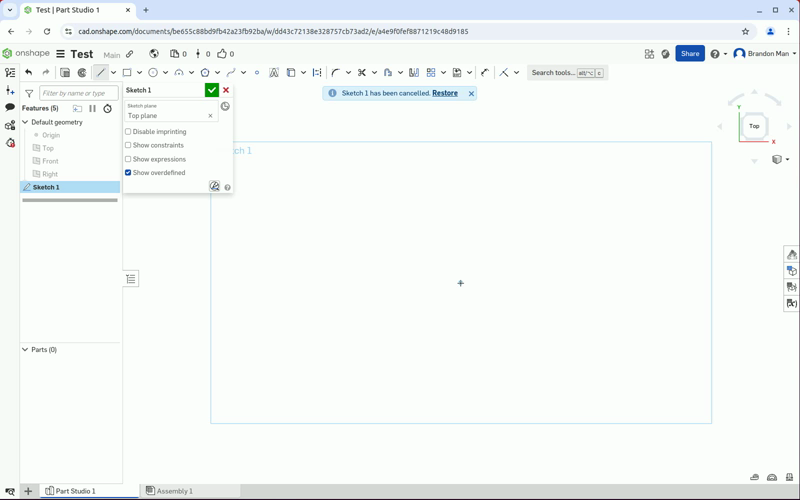
mouse_move(490, 282)
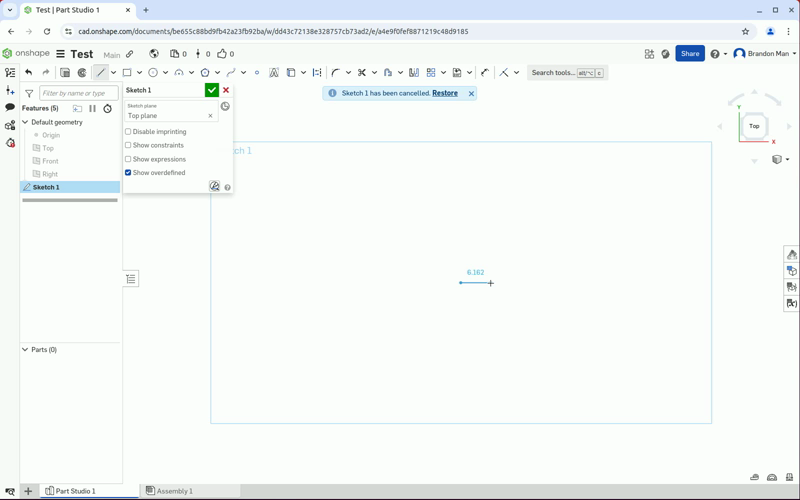
mouse_move(495, 282)
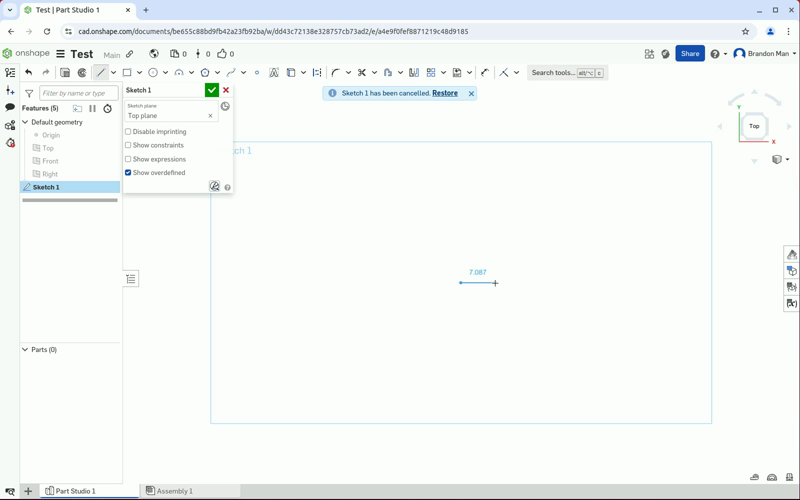
click(495, 282)
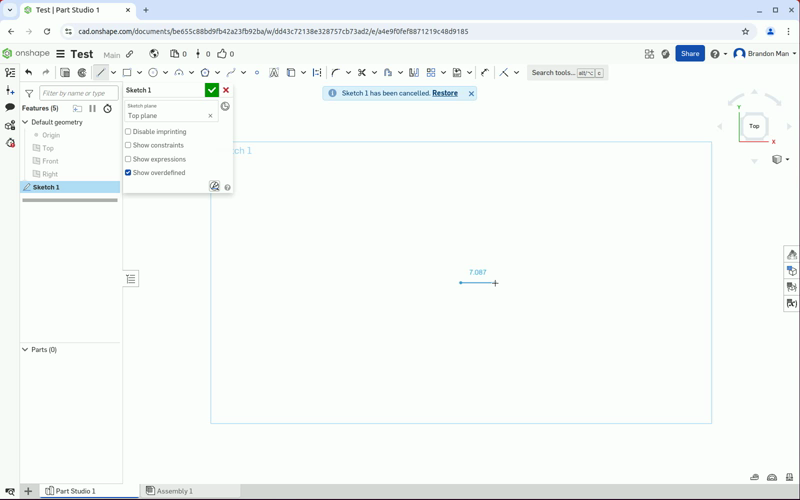
key_up(shift)
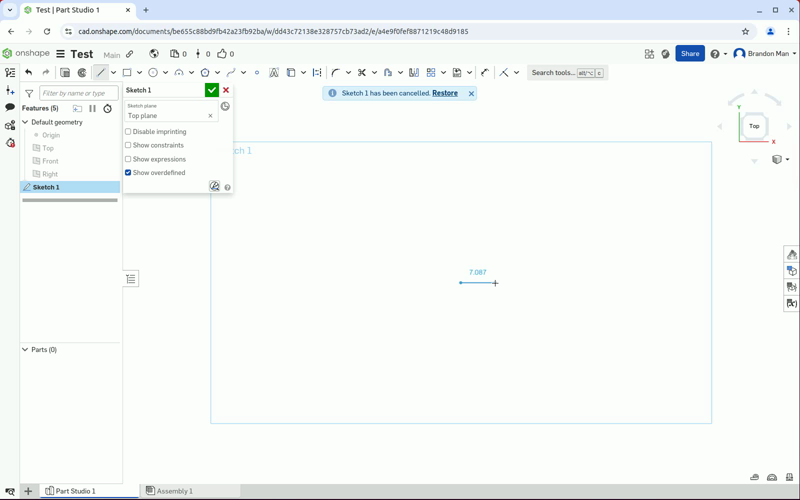
key_down(shift)
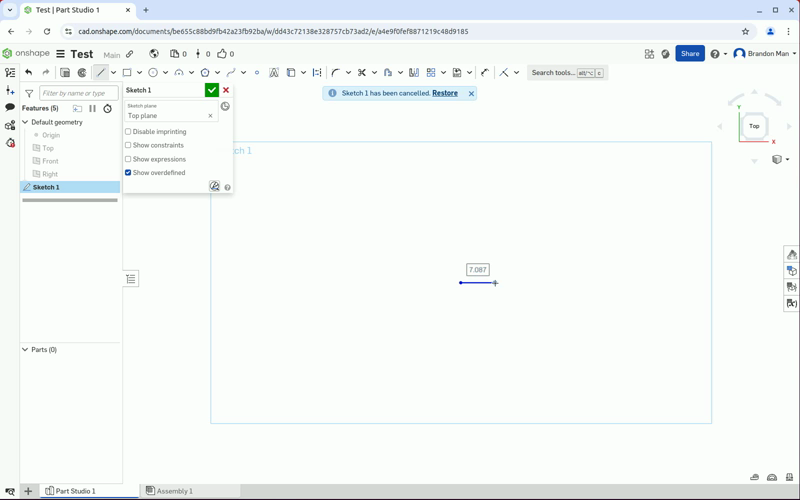
mouse_move(525, 282)
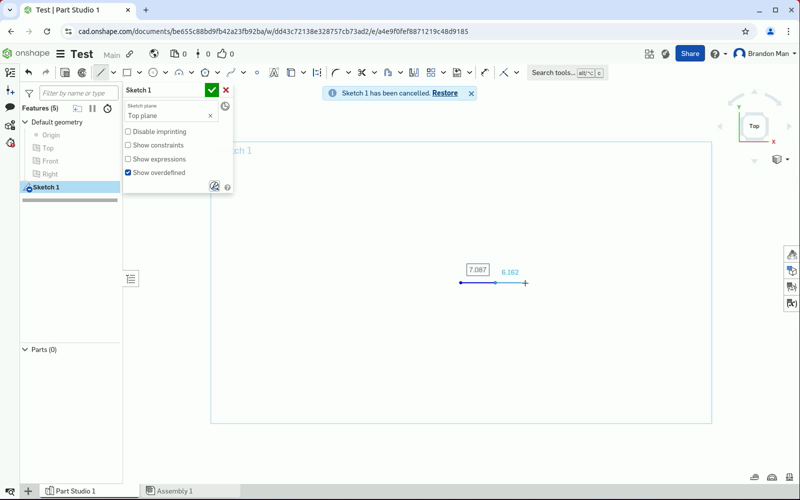
mouse_move(495, 226)
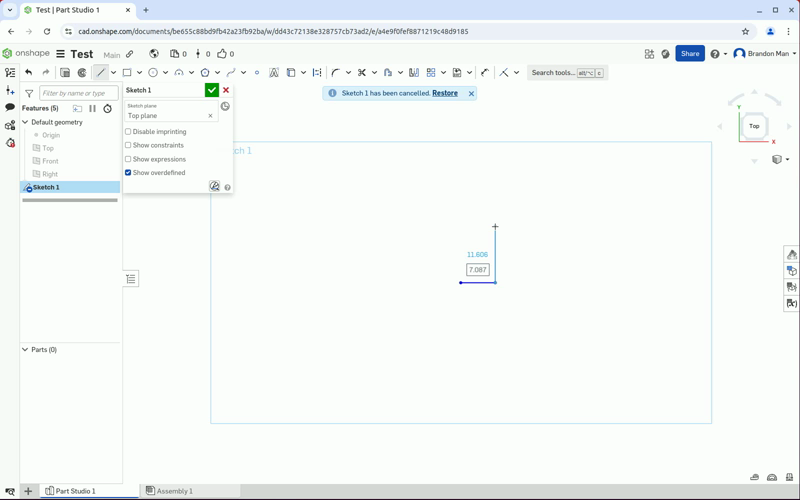
click(495, 226)
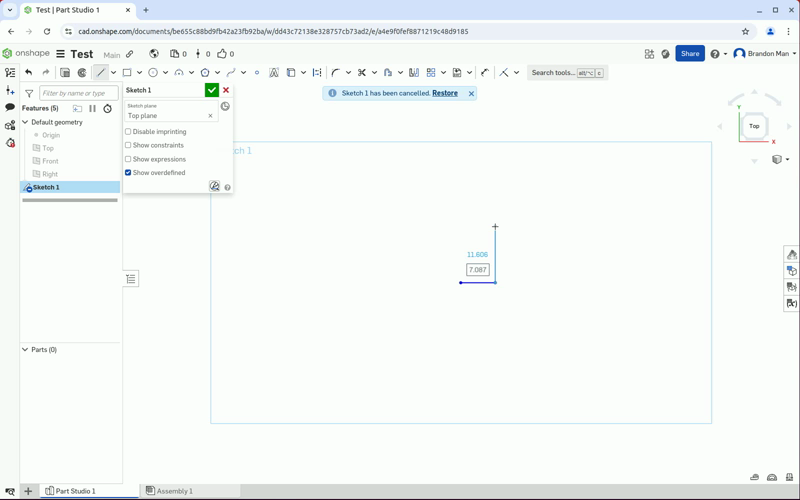
key_up(shift)
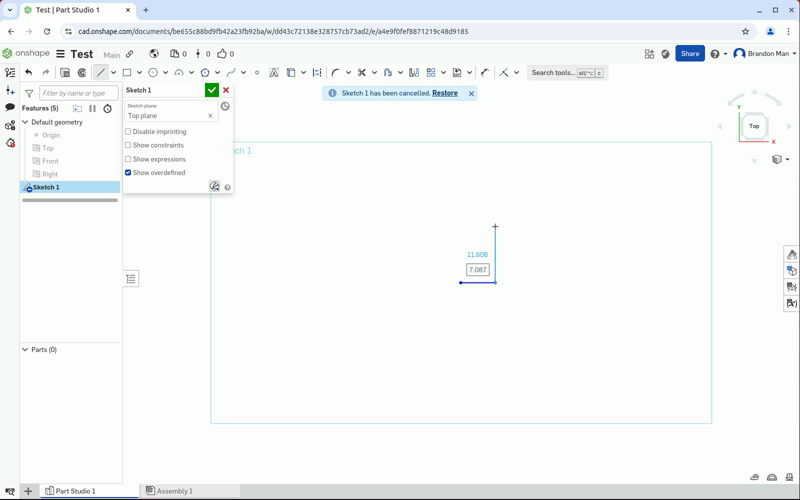
key_down(shift)
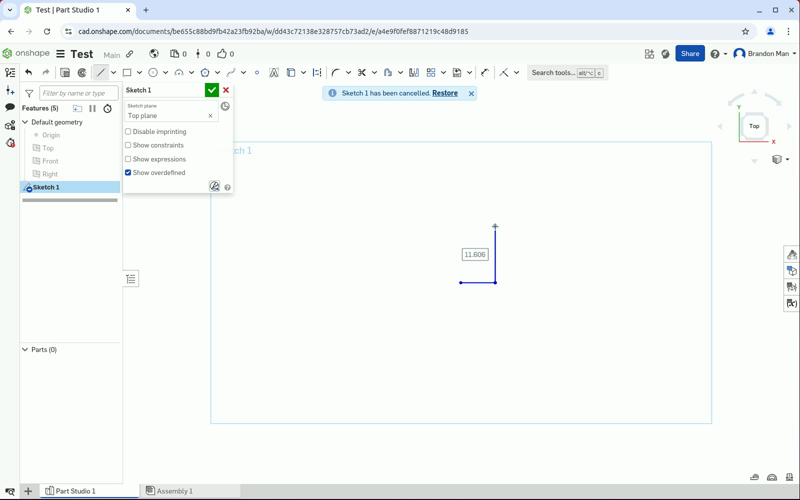
mouse_move(525, 226)
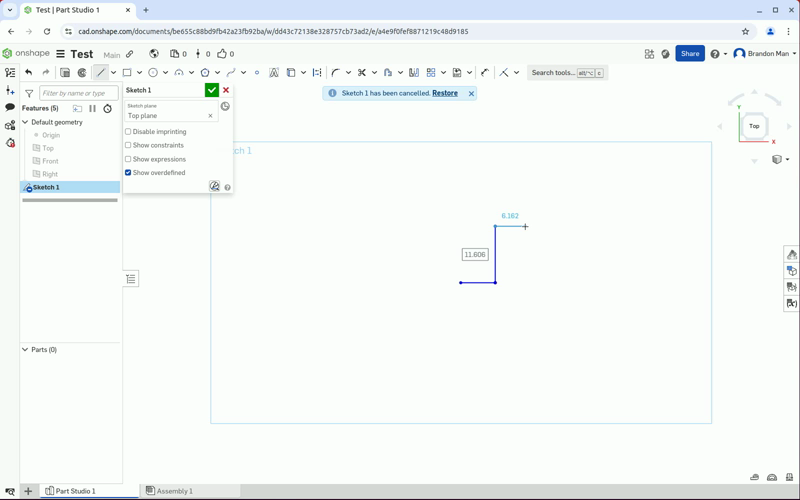
mouse_move(460, 226)
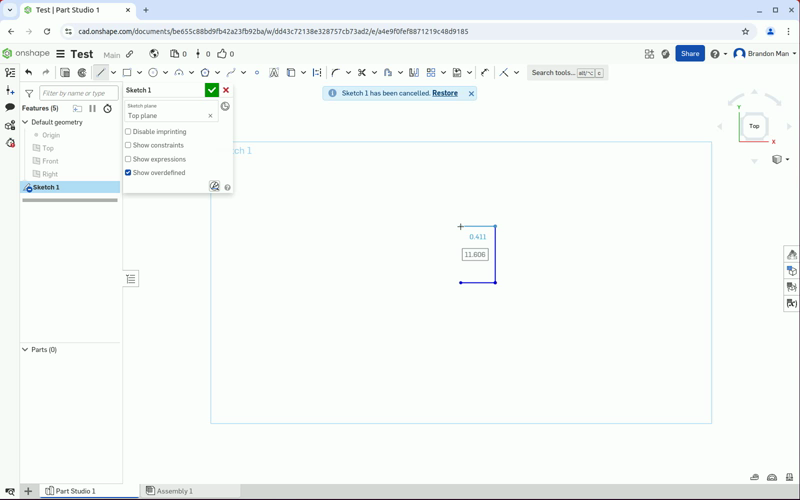
click(460, 226)
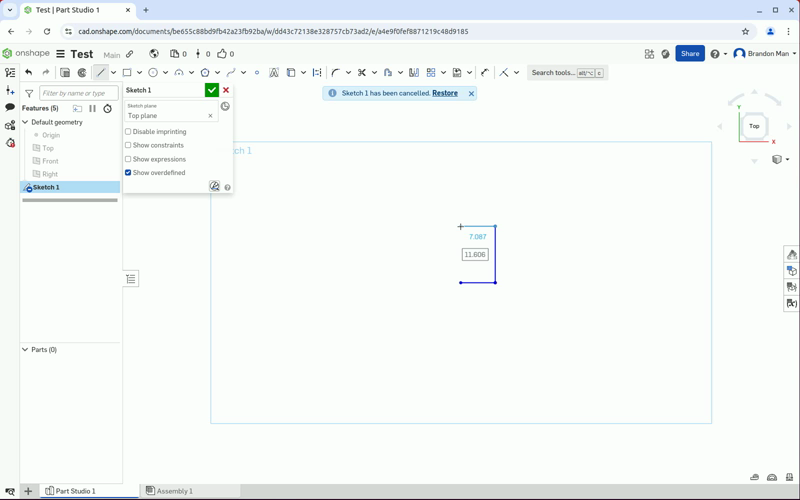
key_up(shift)
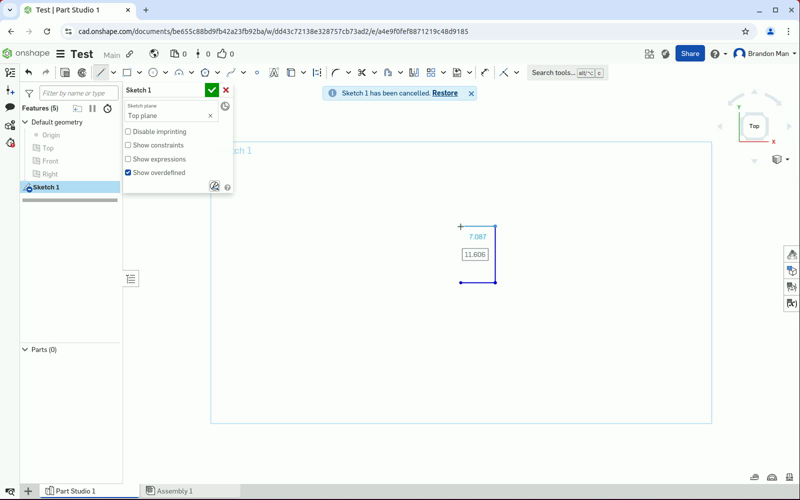
key(esc)
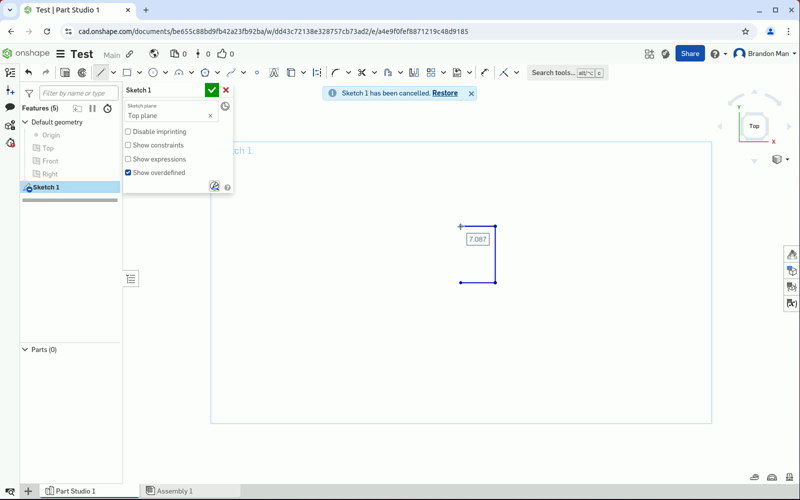
key(a)
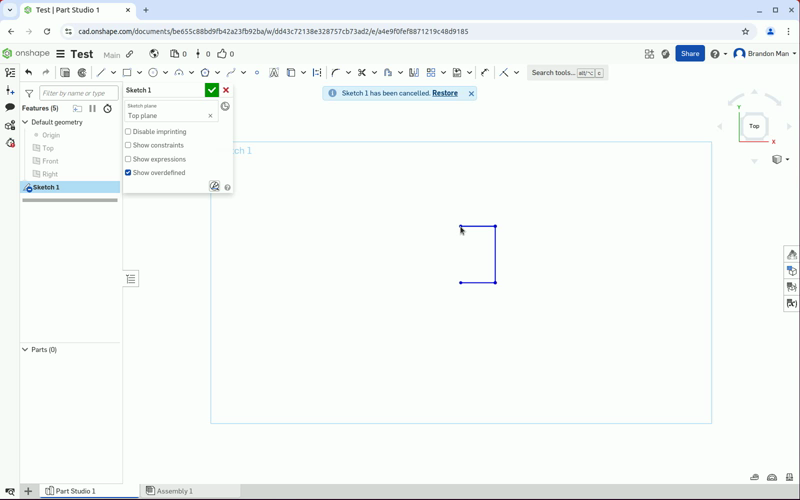
mouse_move(460, 226)
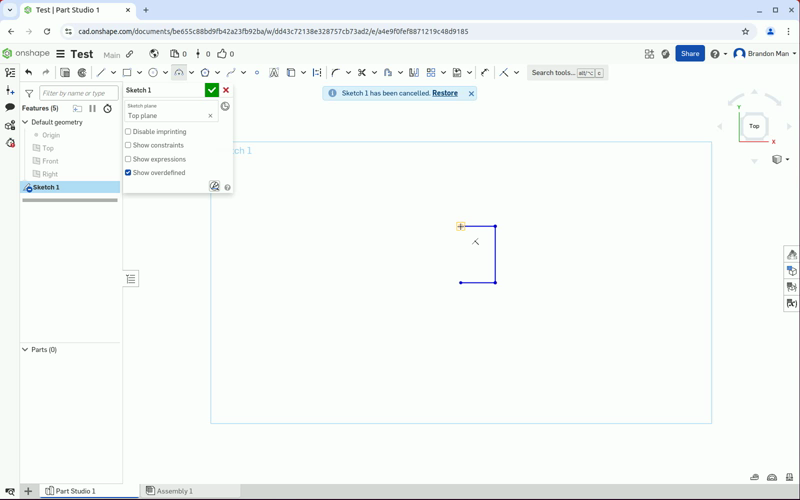
click(460, 226)
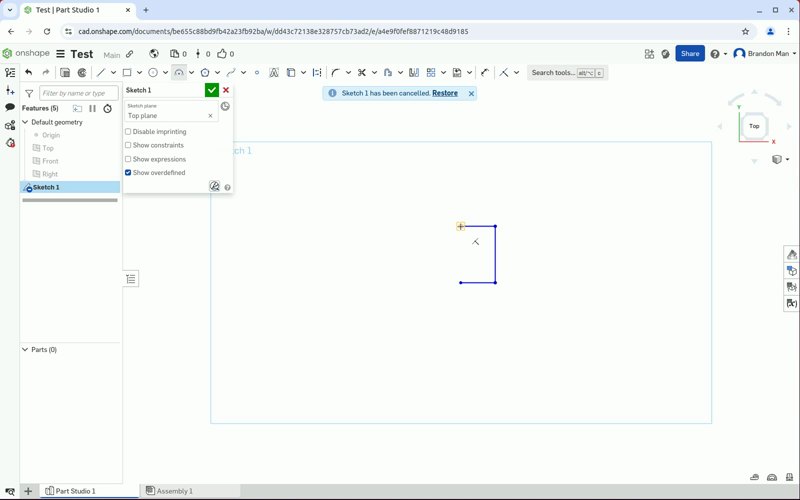
mouse_move(460, 282)
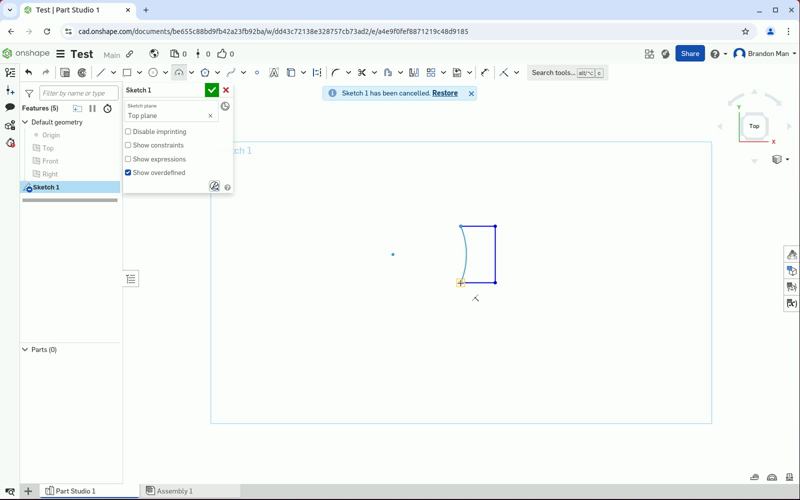
click(460, 282)
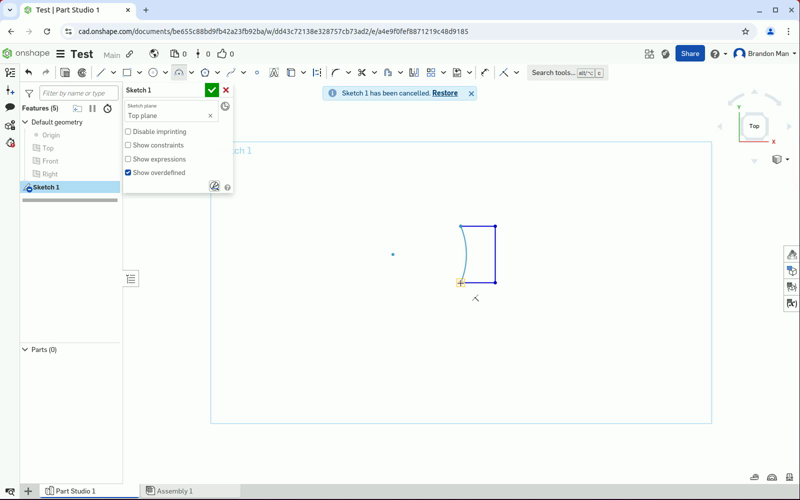
key_down(shift)
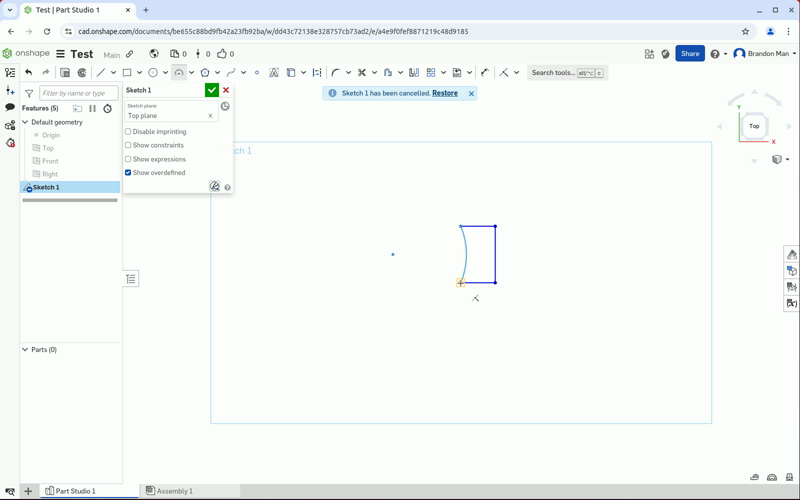
mouse_move(432, 254)
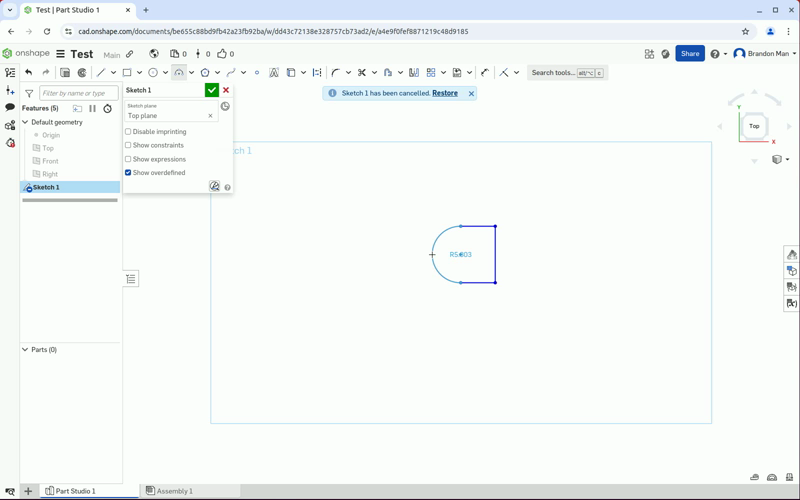
click(432, 254)
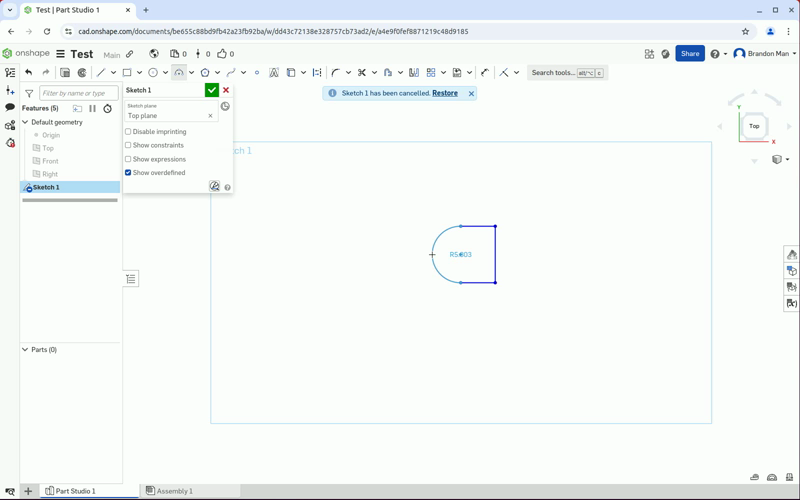
key_up(shift)
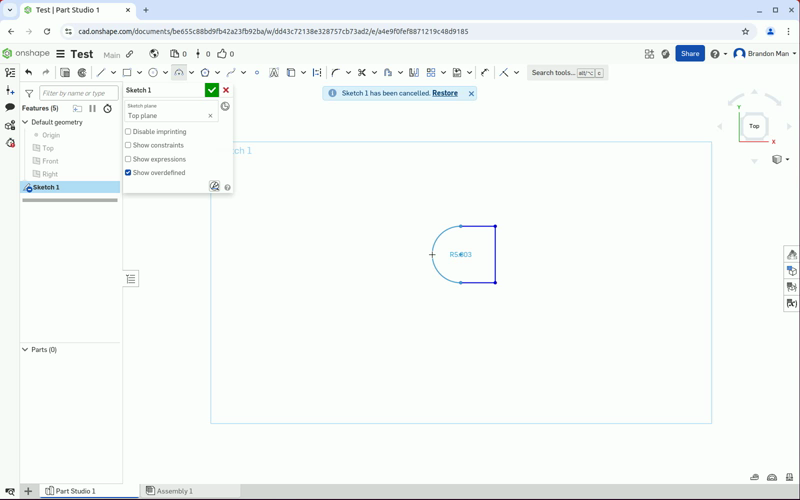
key(esc)
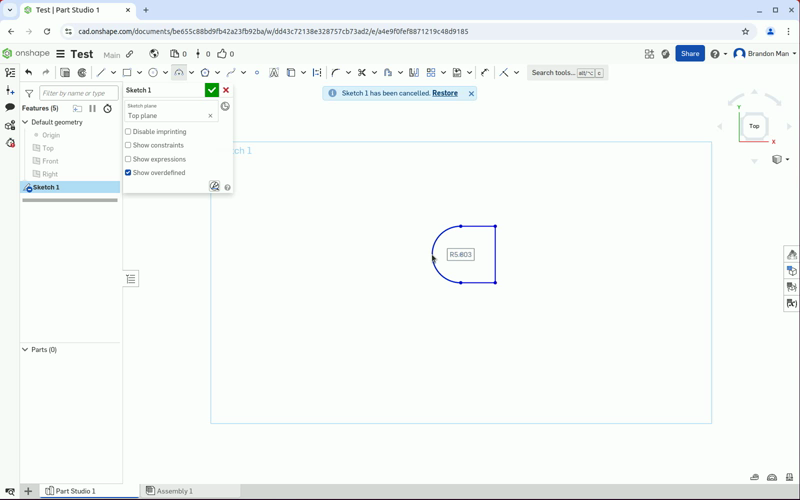
mouse_move(471, 246)
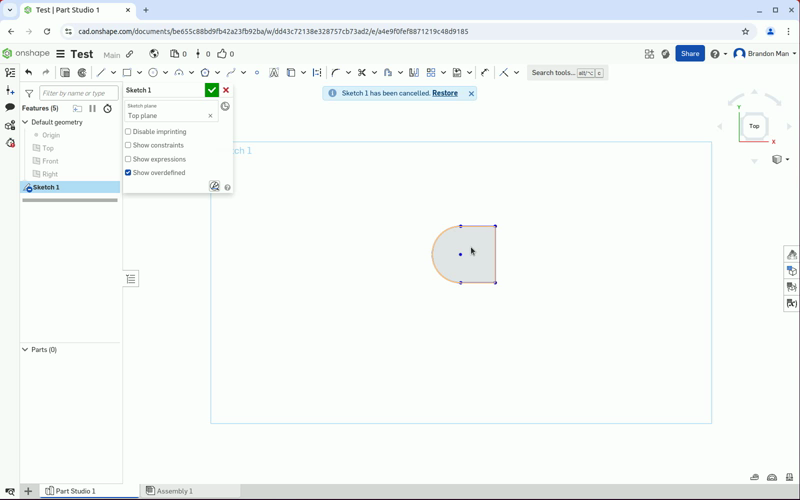
click(471, 246)
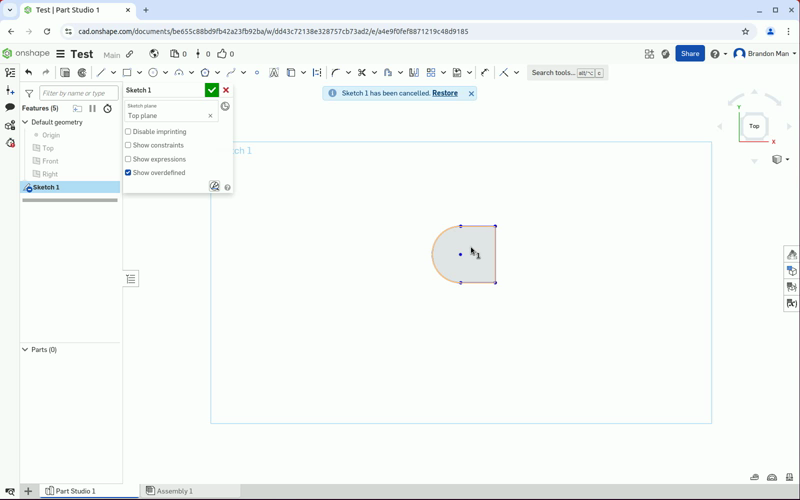
mouse_move(73, 352)
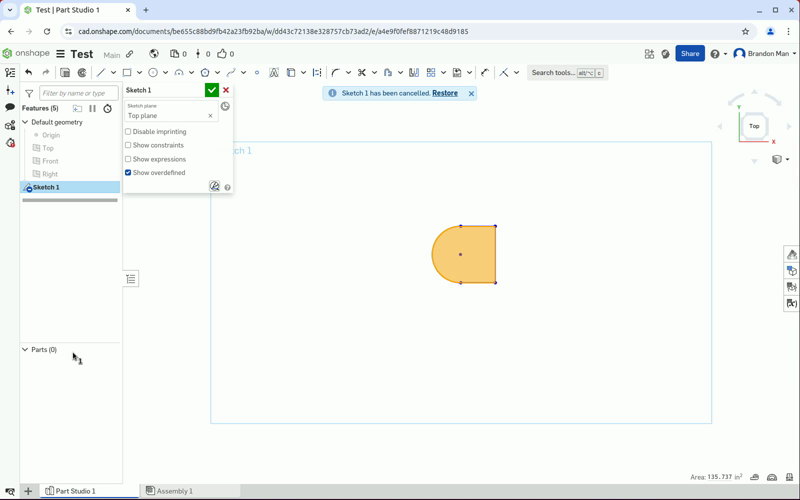
key(shift+y)
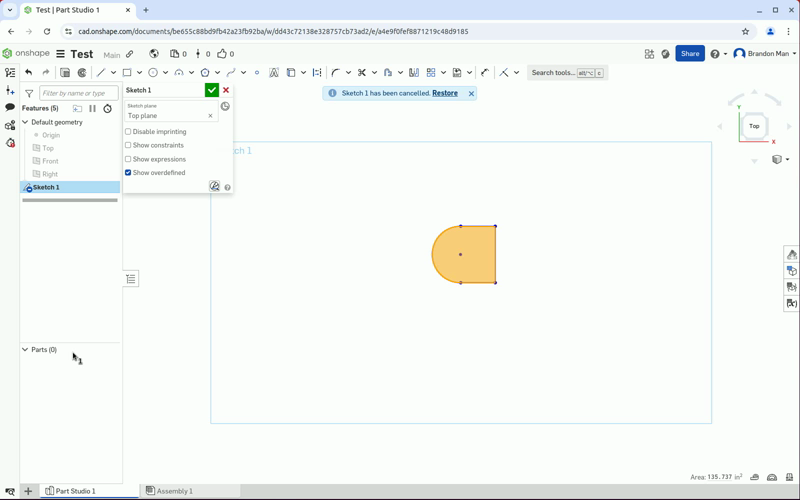
key(shift+e)
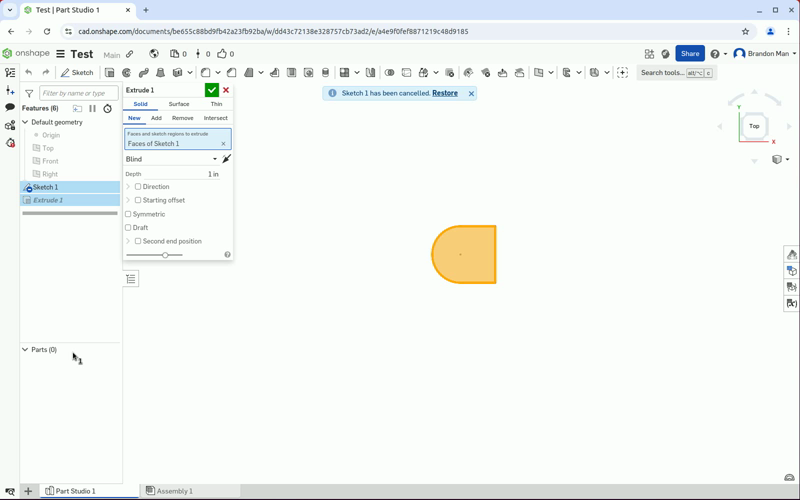
mouse_move(143, 106)
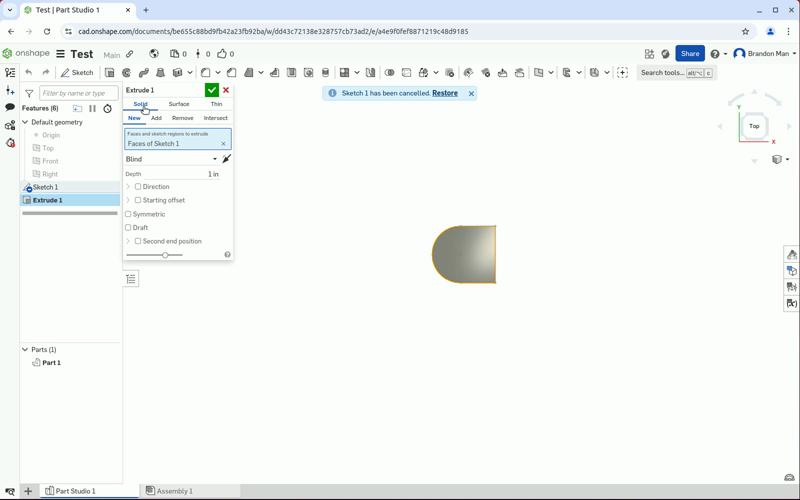
click(143, 106)
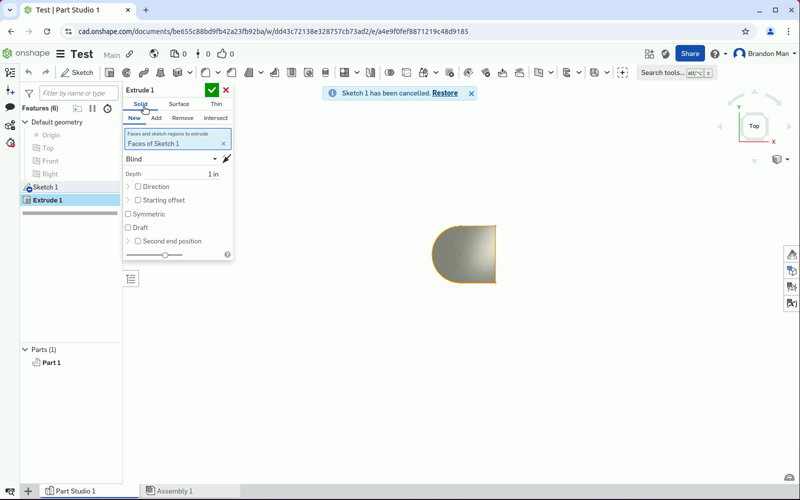
mouse_move(137, 120)
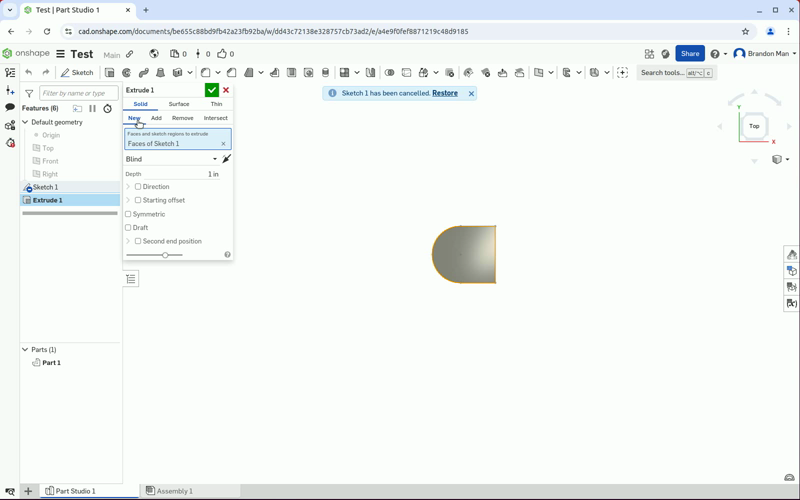
click(137, 120)
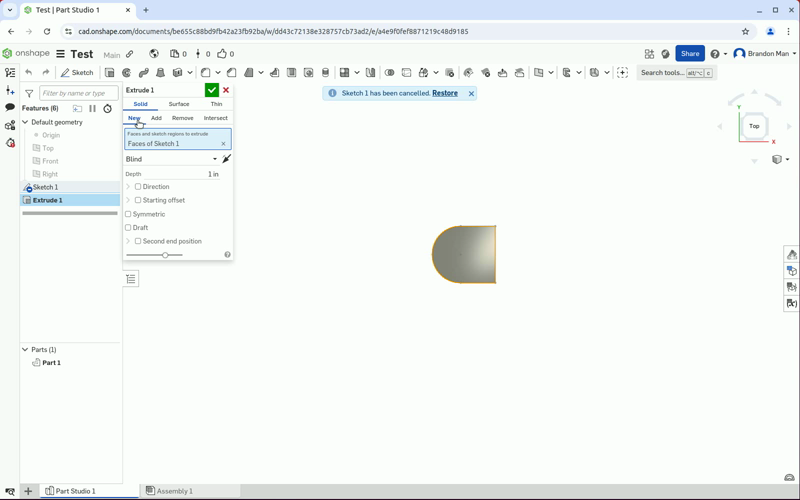
key(tab, 4)
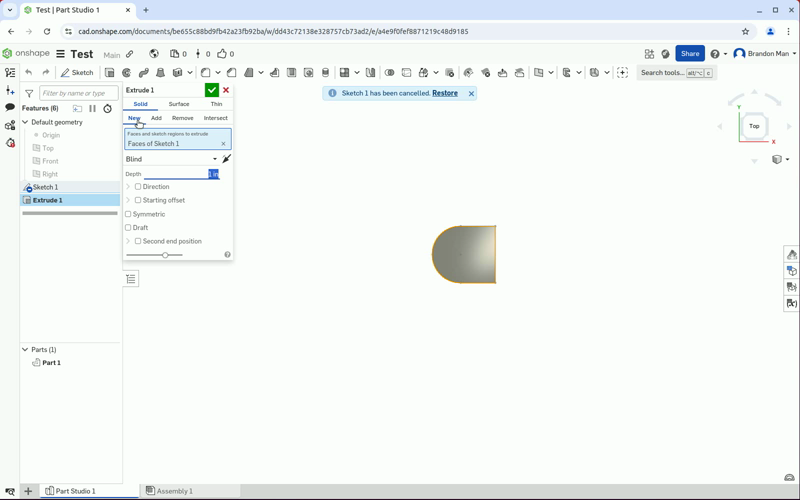
text(3.37)
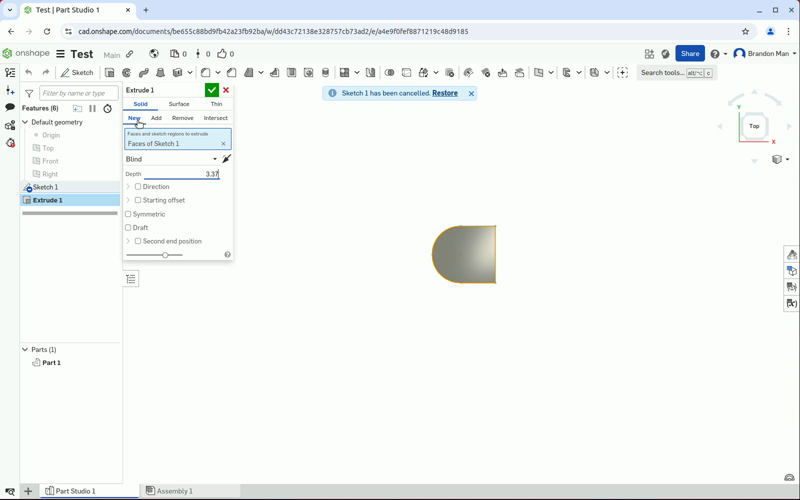
key(enter)
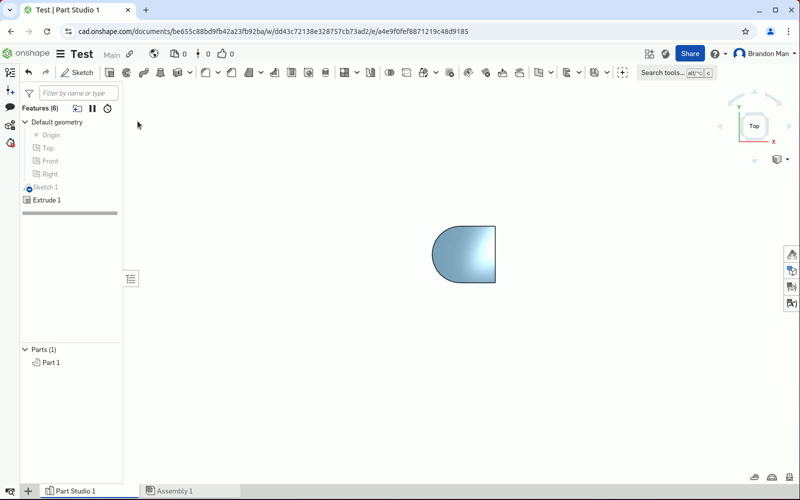
key(shift+h)
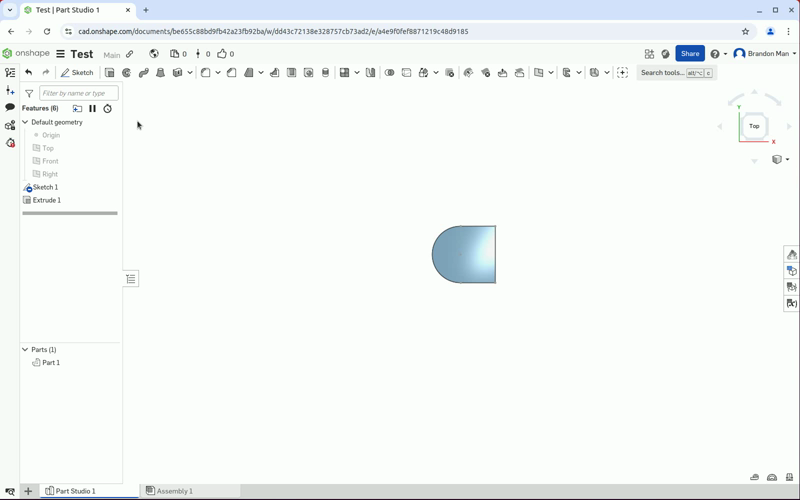
key(shift+h)
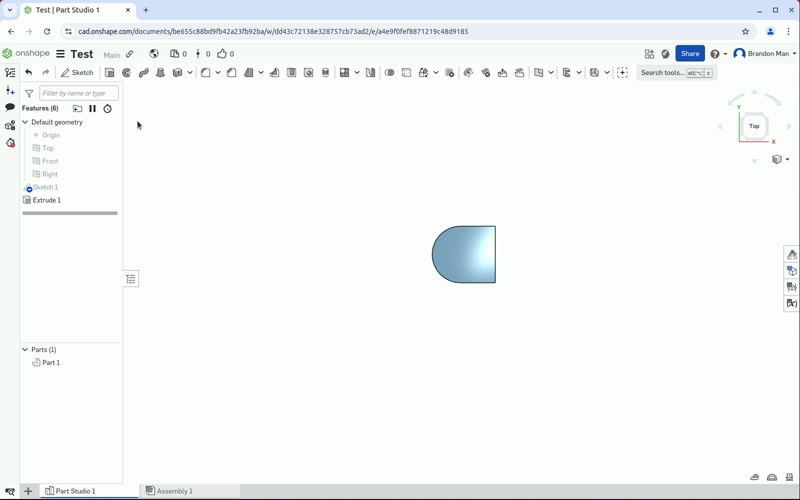
mouse_move(73, 189)
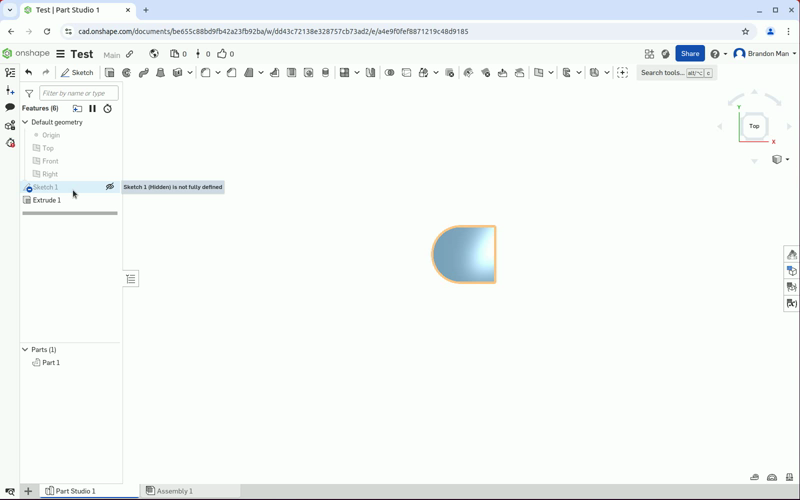
click(73, 189)
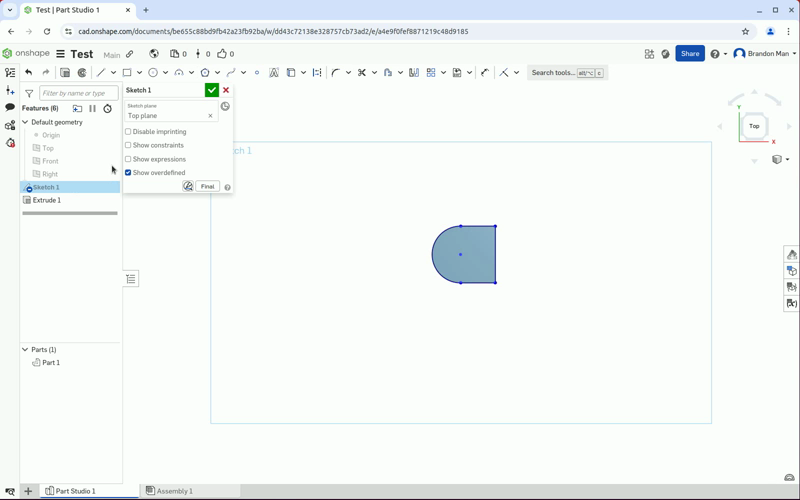
mouse_move(229, 92)
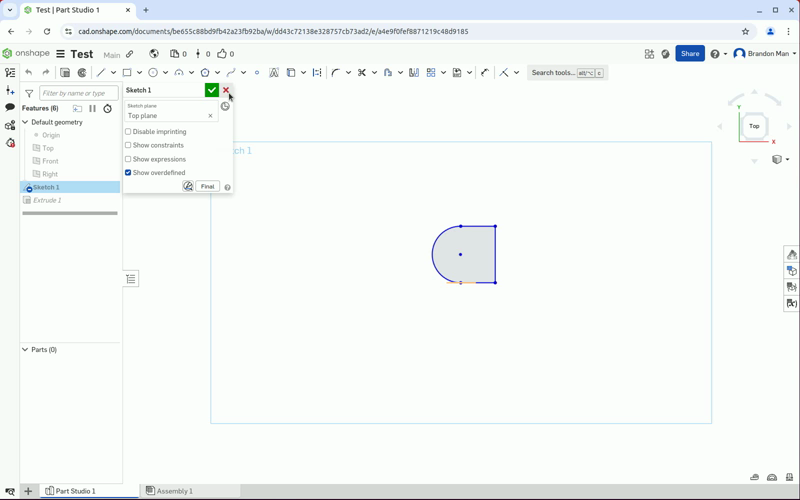
click(229, 92)
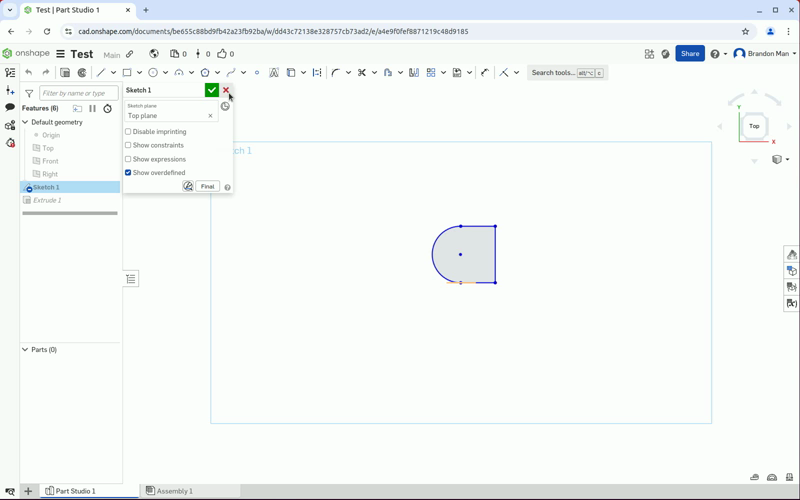
key(shift+s)
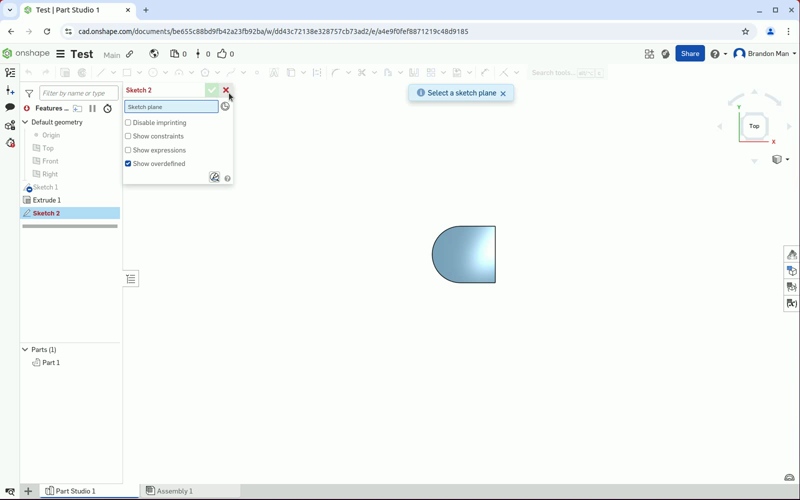
mouse_move(73, 150)
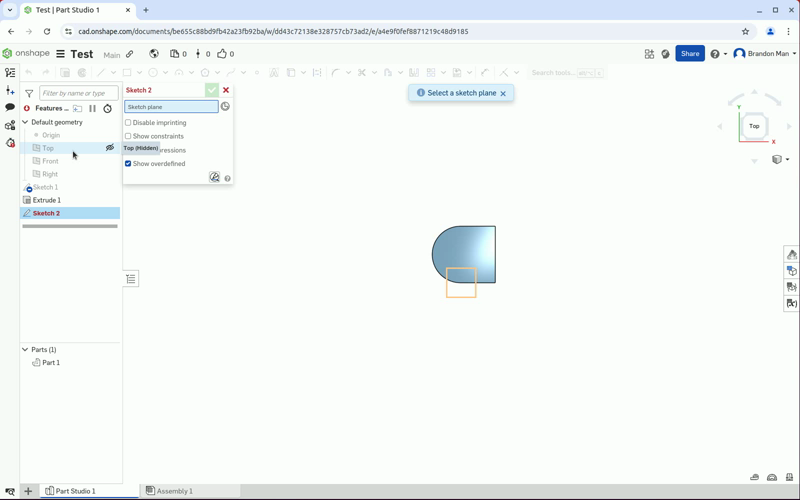
click(73, 150)
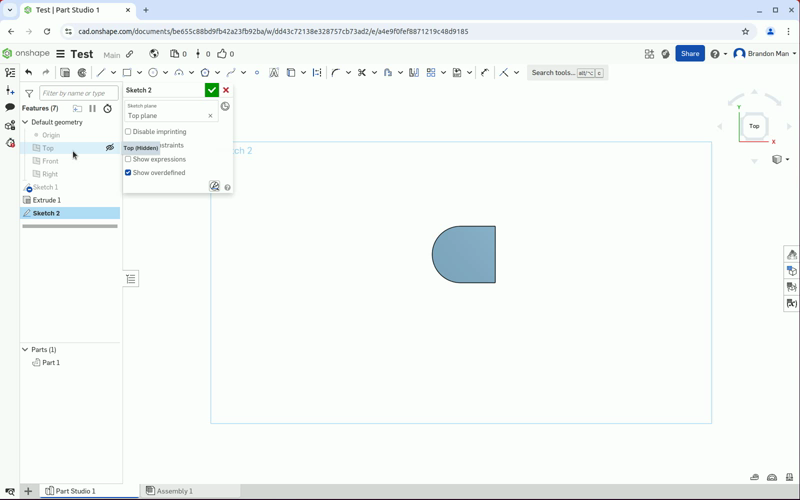
mouse_move(73, 352)
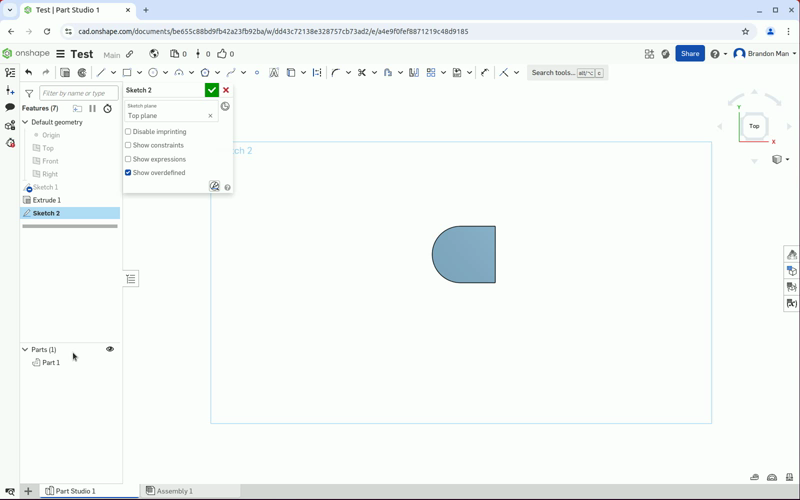
key(y)
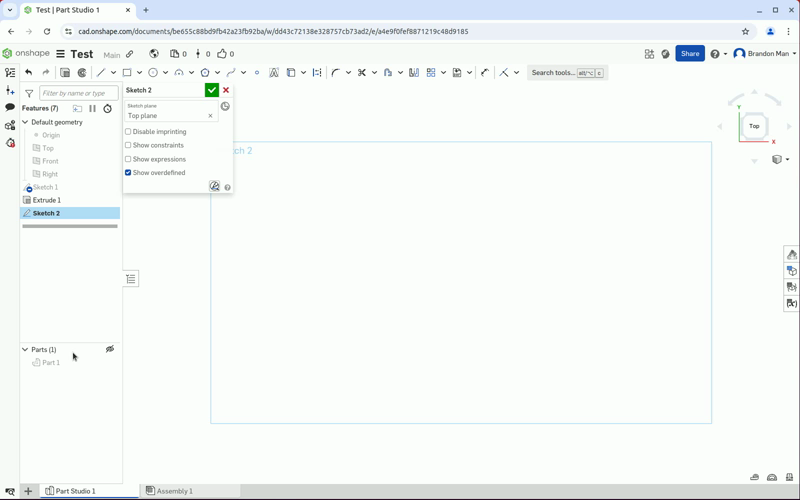
key(l)
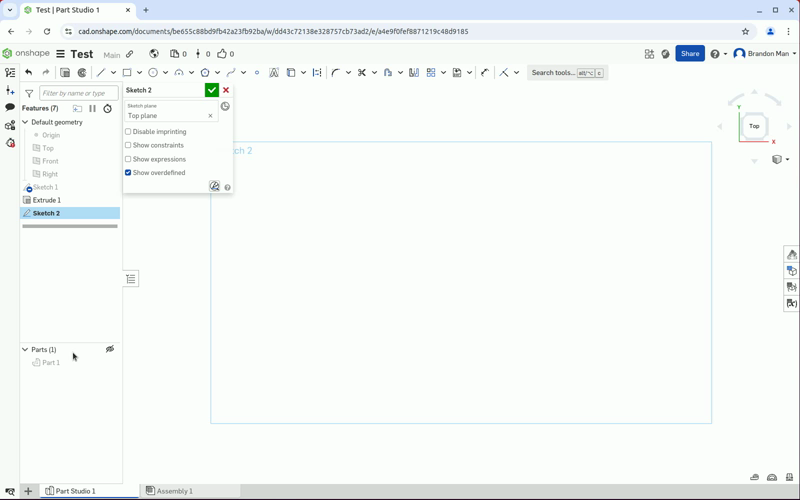
key_down(shift)
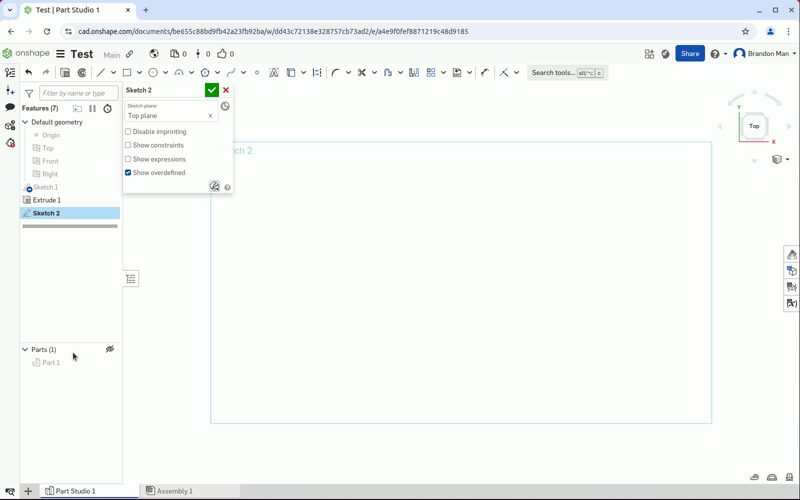
mouse_move(494, 282)
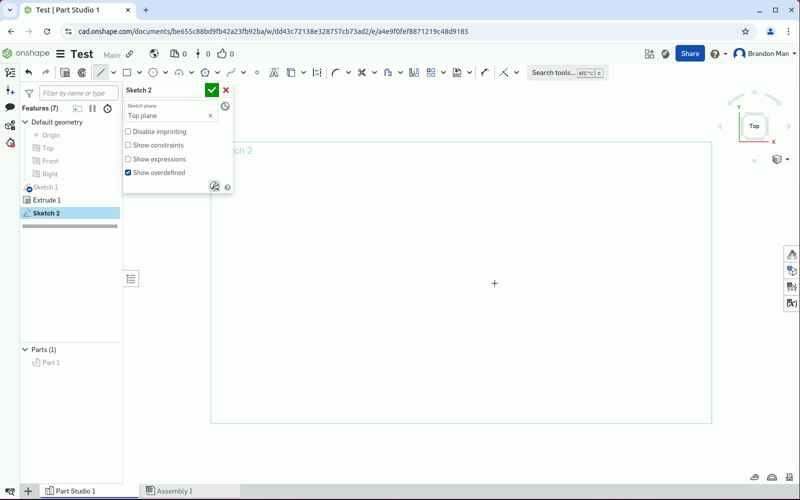
click(494, 282)
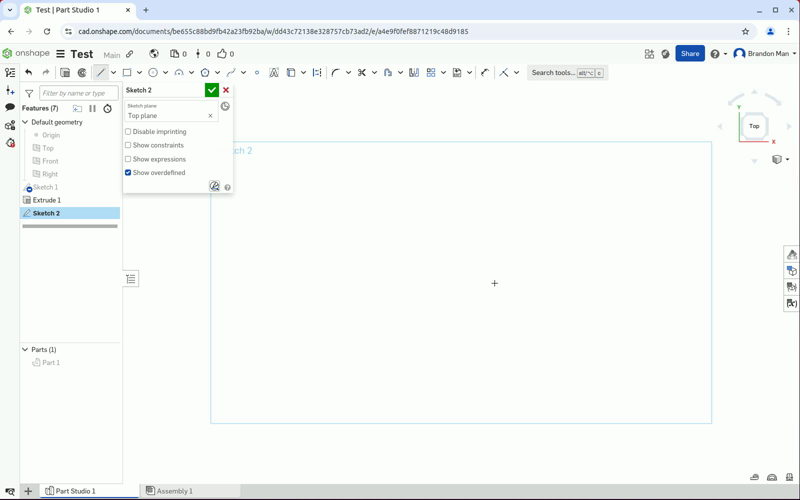
key_up(shift)
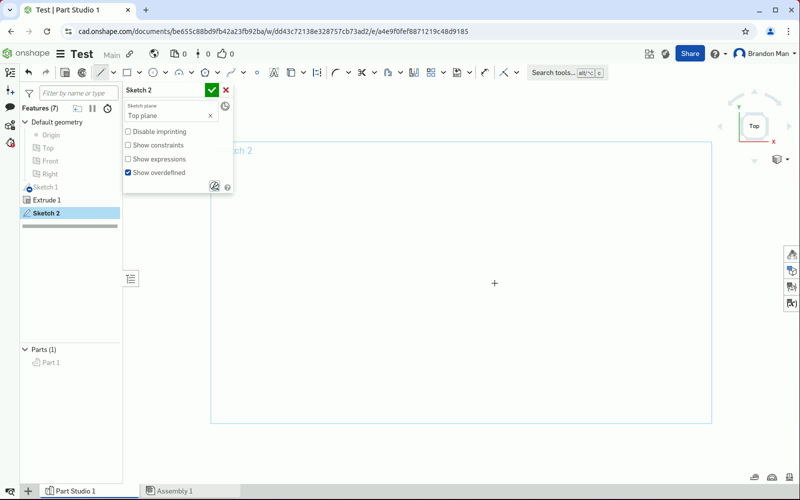
key_down(shift)
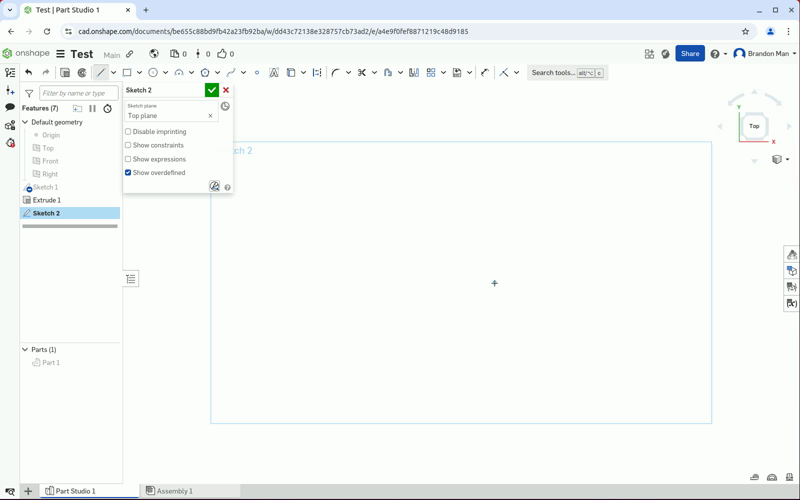
mouse_move(557, 282)
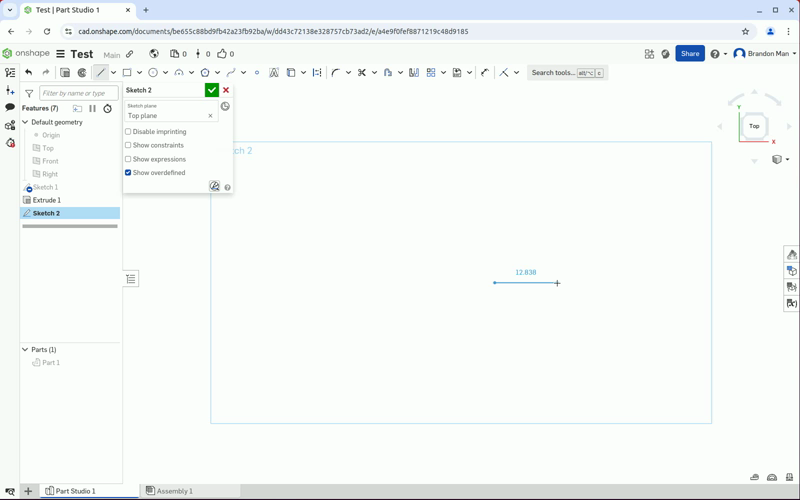
click(557, 282)
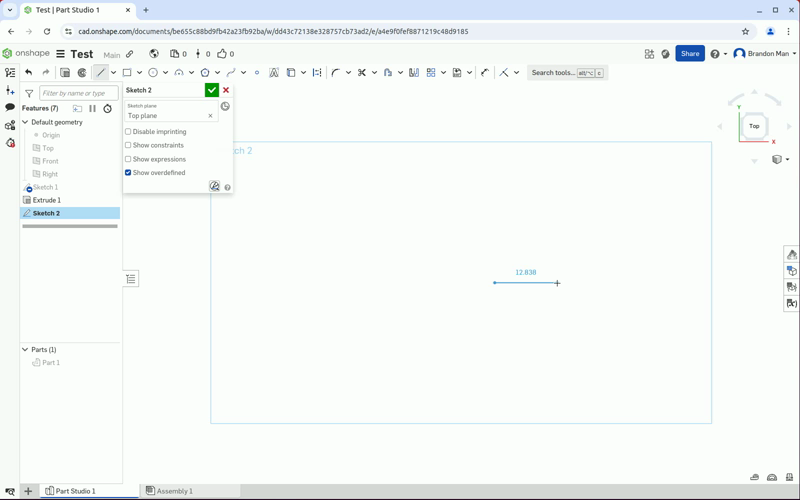
key_up(shift)
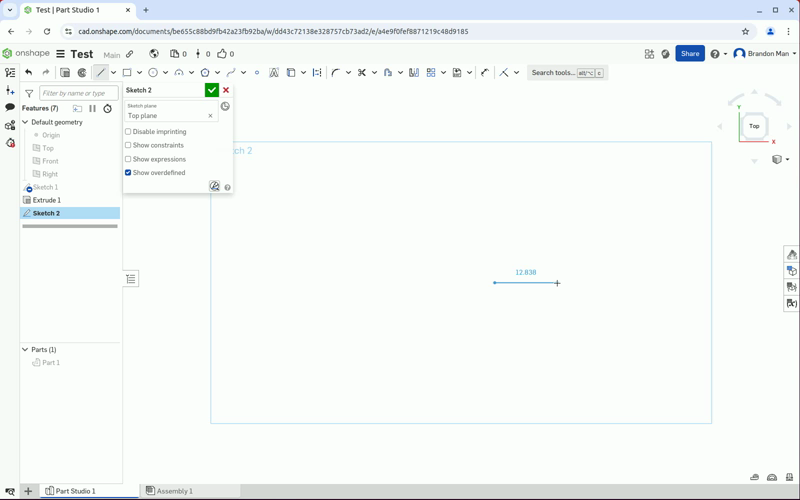
key_down(shift)
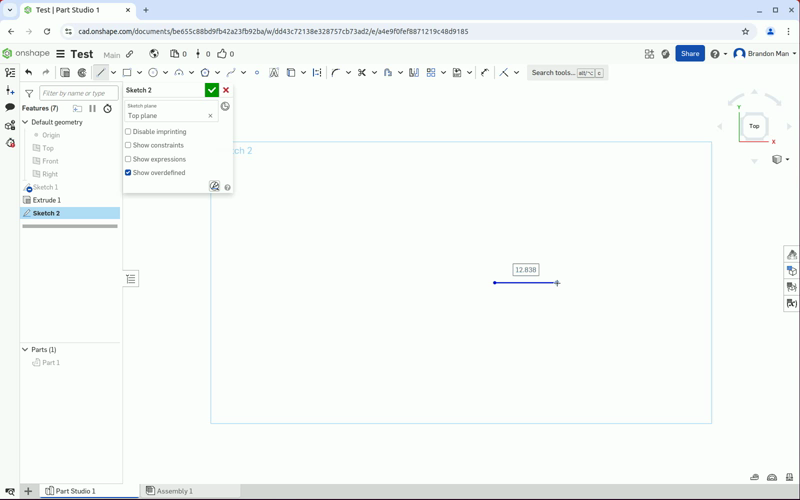
mouse_move(587, 282)
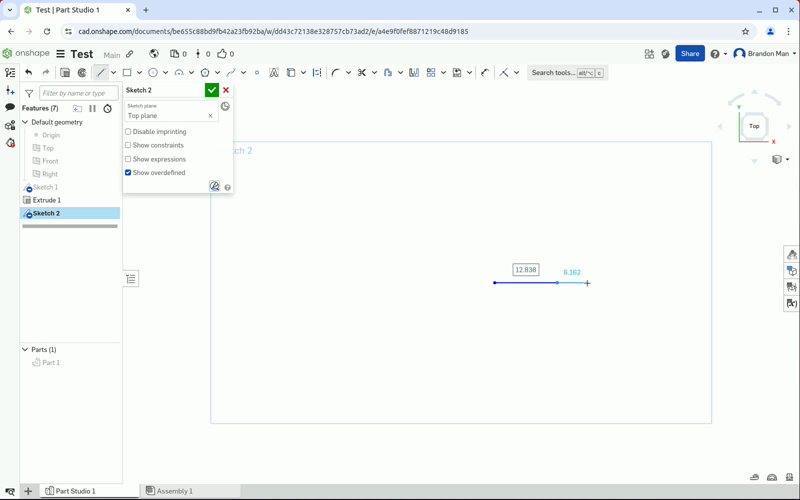
mouse_move(573, 266)
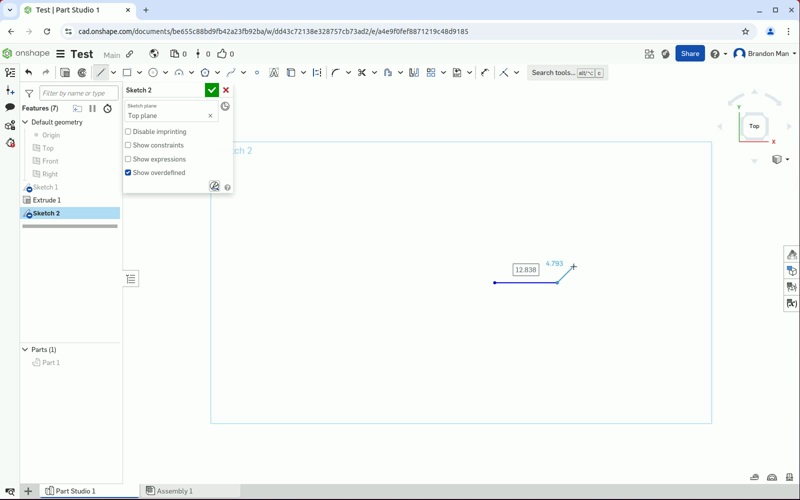
click(573, 266)
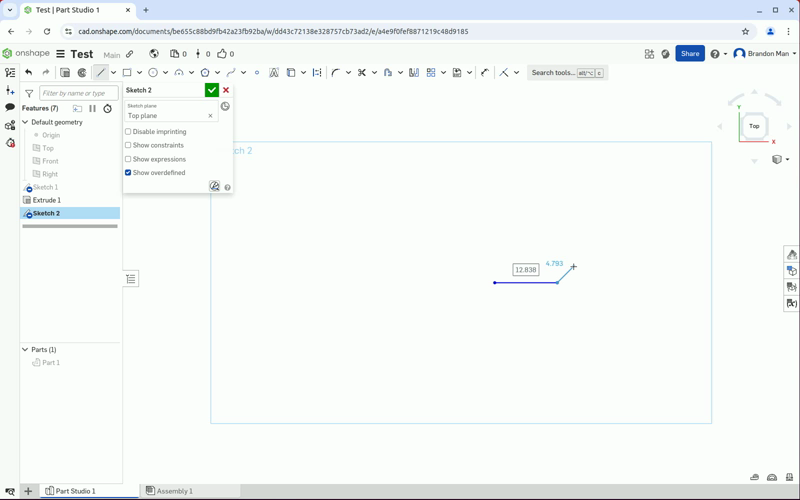
key_up(shift)
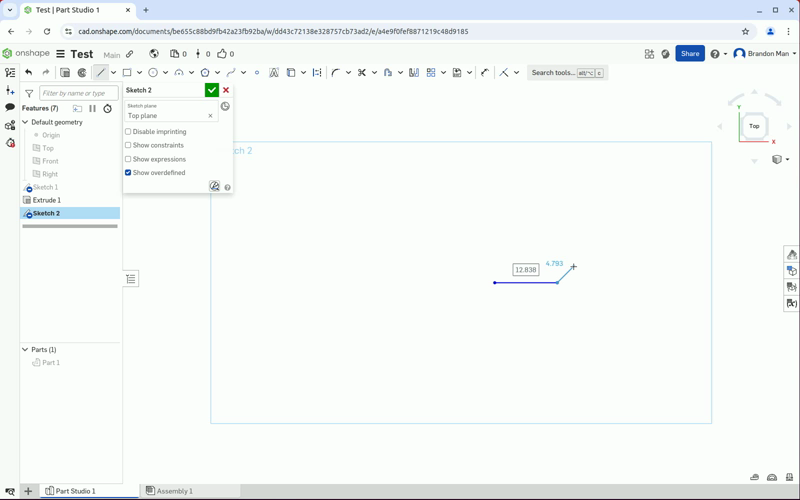
key_down(shift)
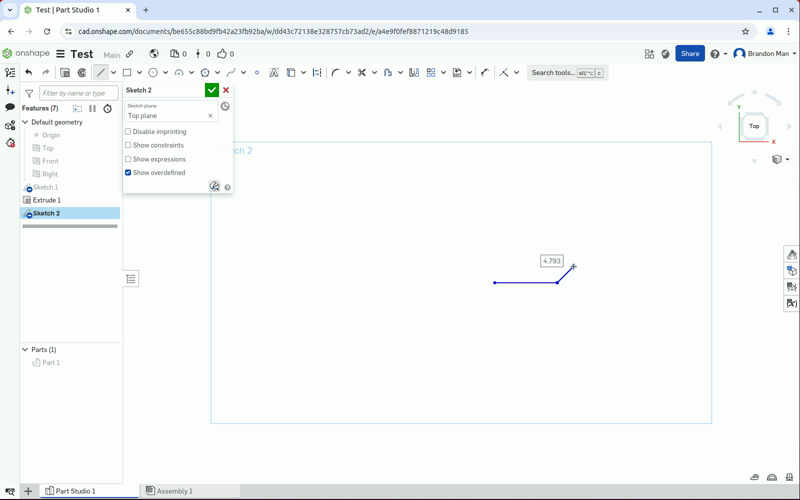
mouse_move(589, 266)
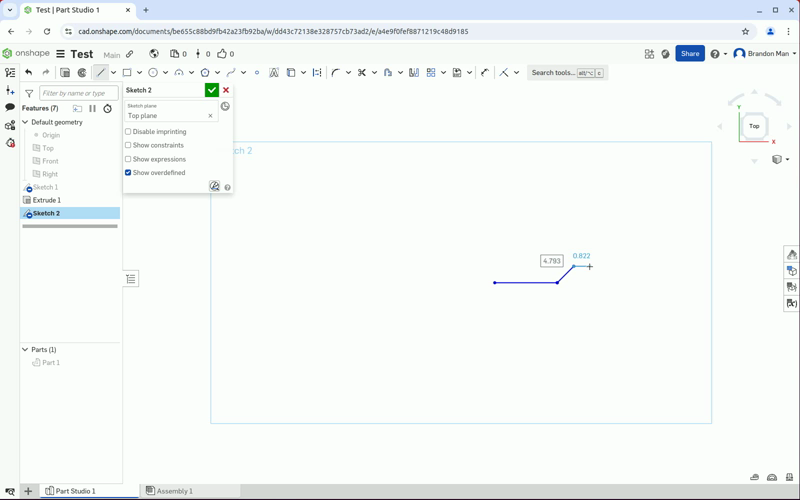
mouse_move(573, 243)
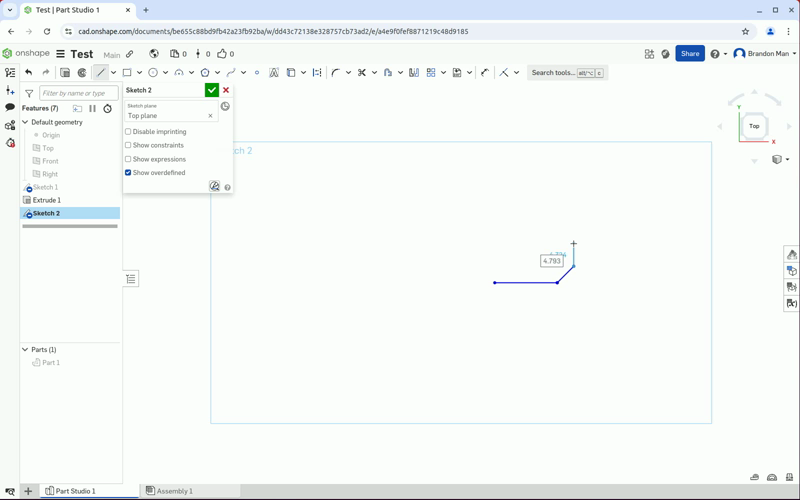
click(573, 243)
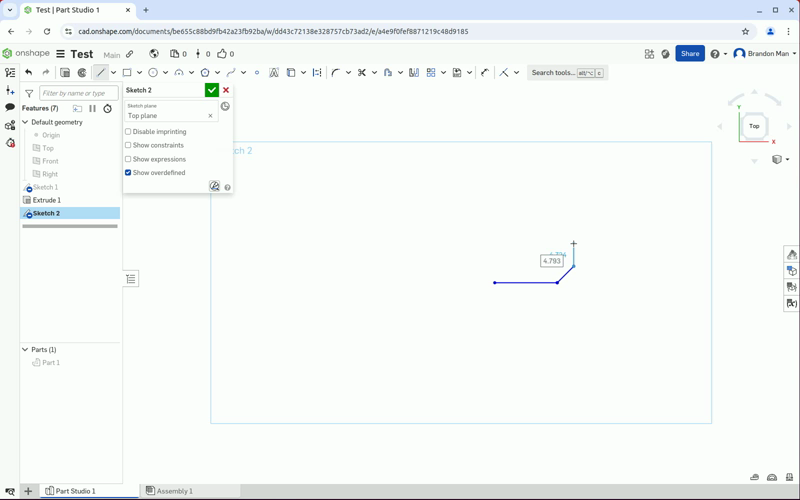
key_up(shift)
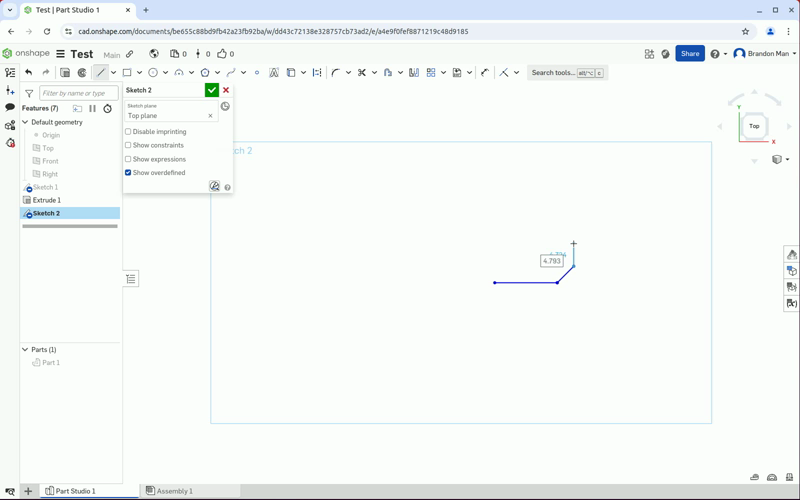
key_down(shift)
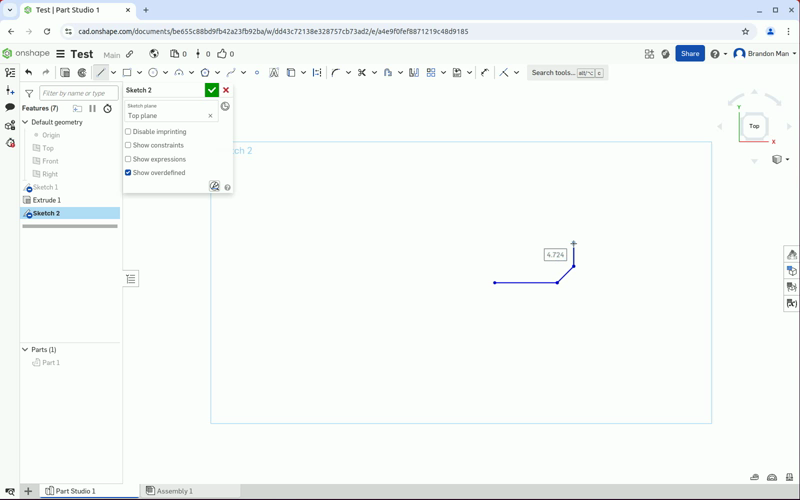
mouse_move(589, 243)
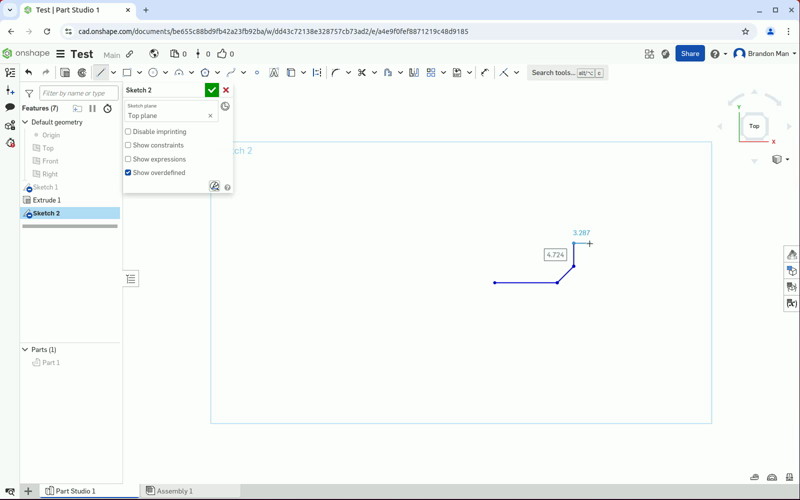
mouse_move(557, 226)
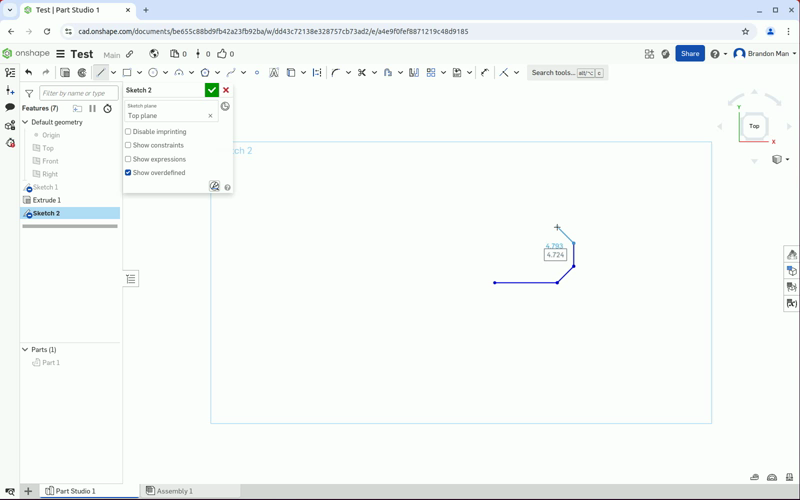
click(557, 226)
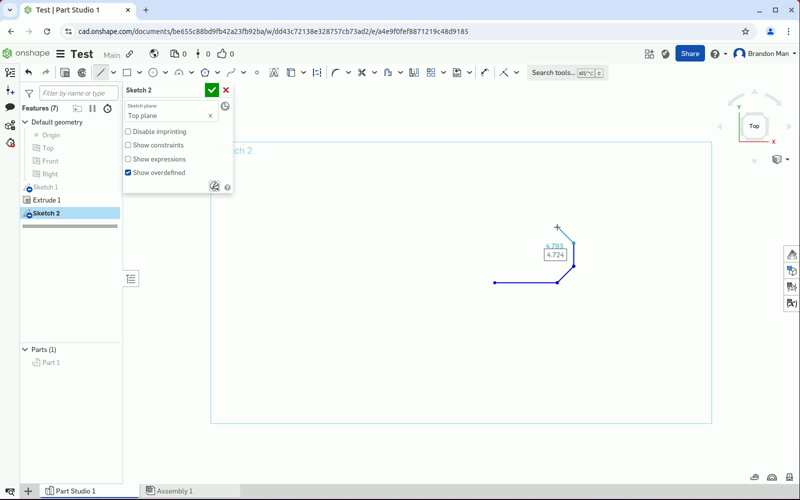
key_up(shift)
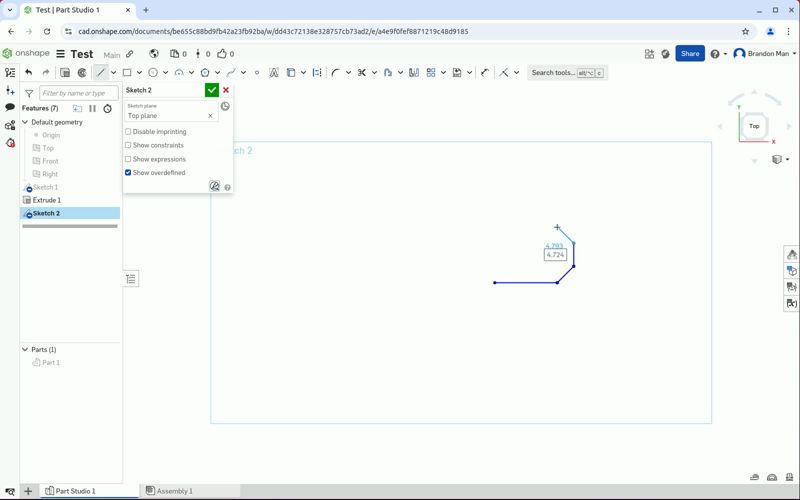
key_down(shift)
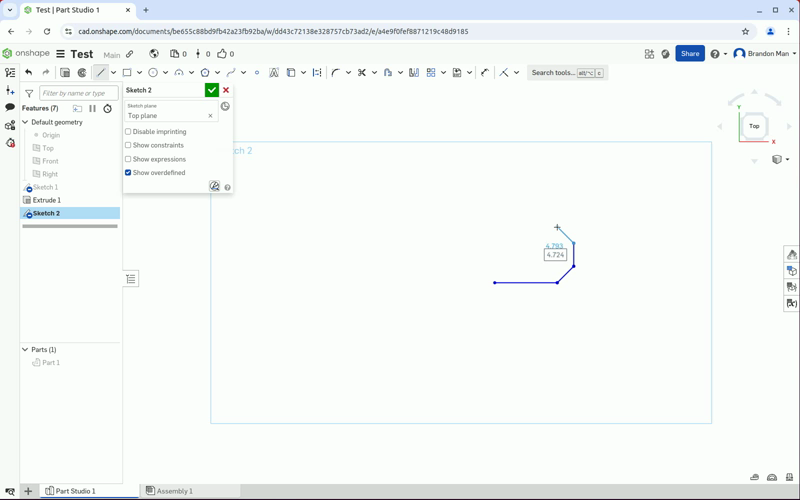
mouse_move(494, 226)
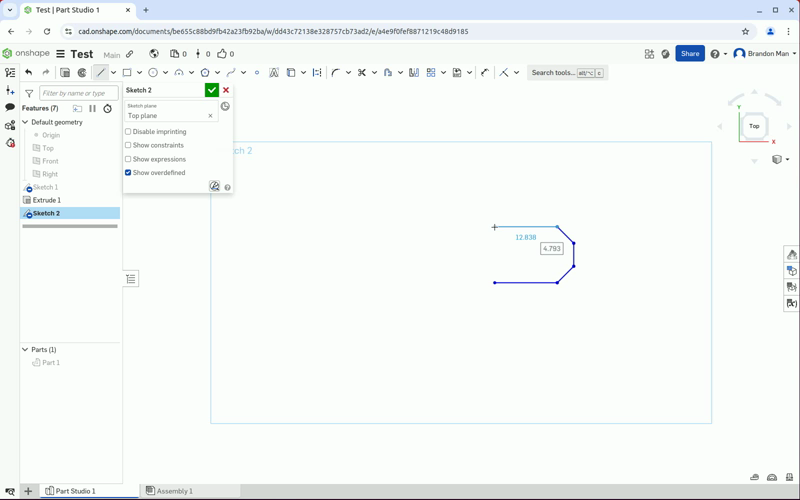
click(494, 226)
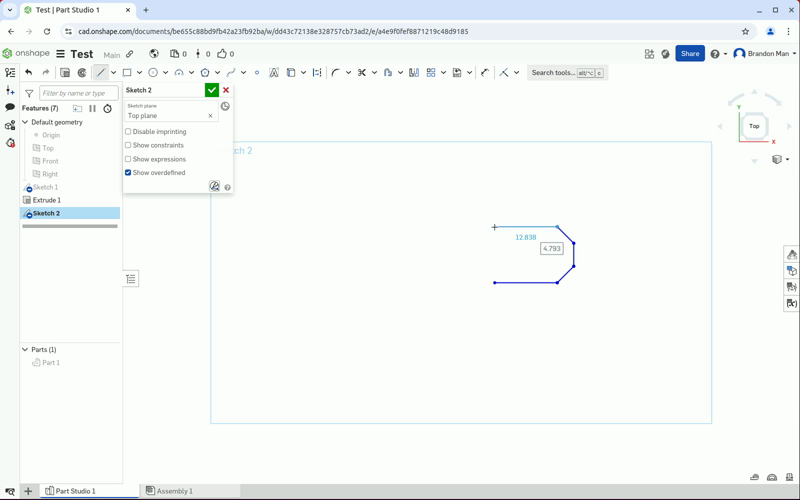
key_up(shift)
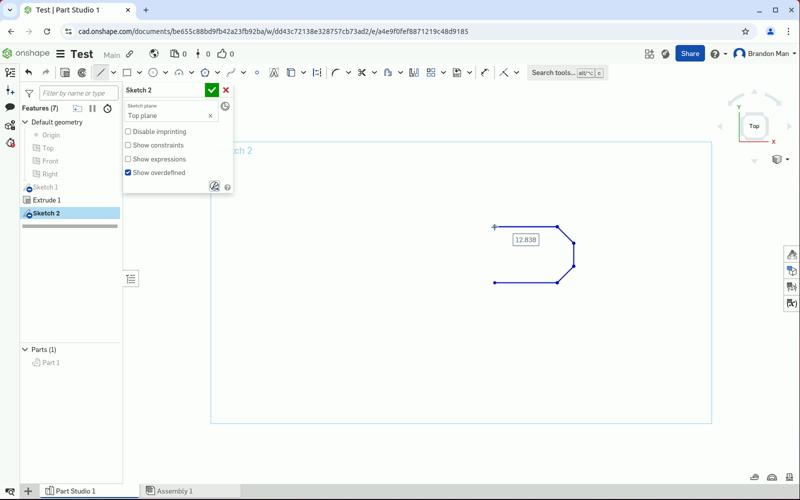
mouse_move(524, 226)
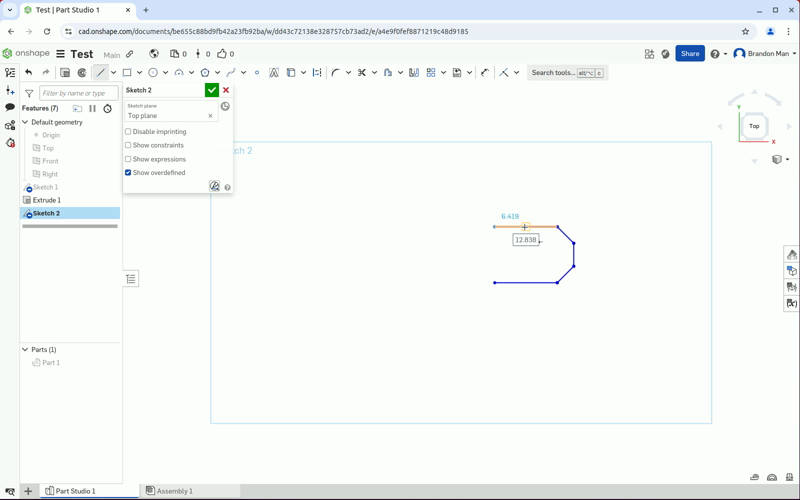
key_down(shift)
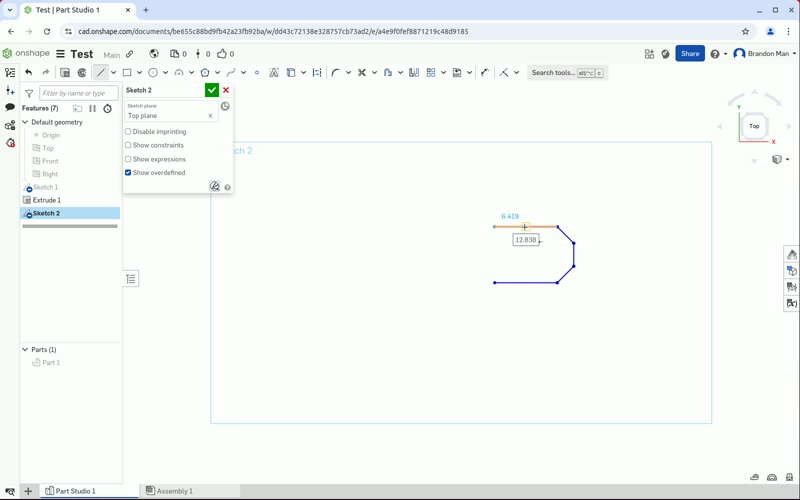
mouse_move(494, 282)
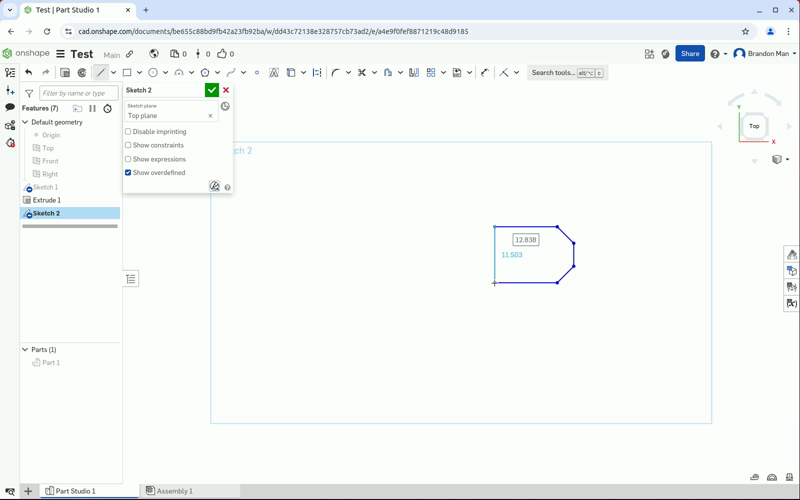
key_up(shift)
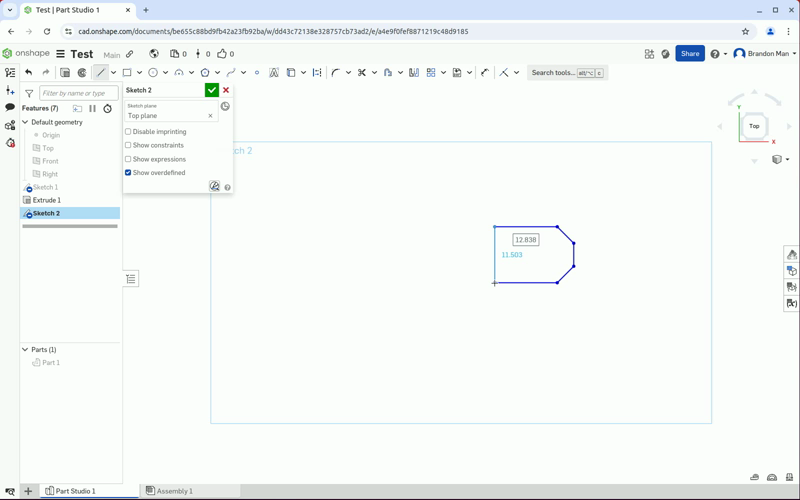
click(494, 282)
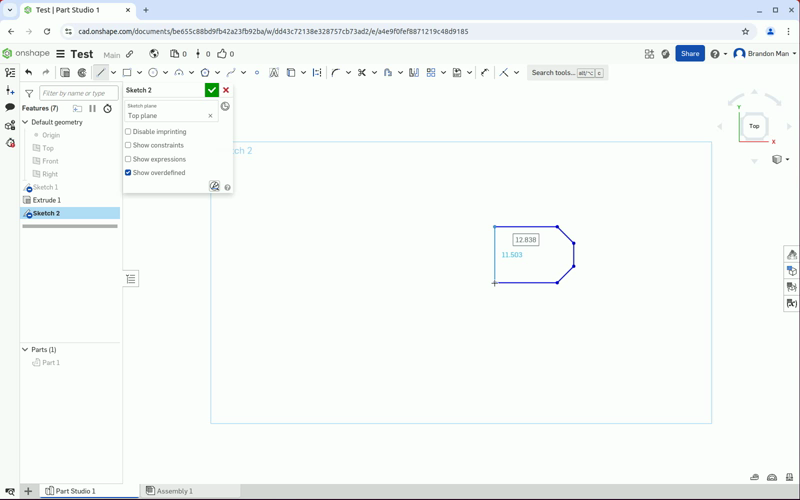
key(esc)
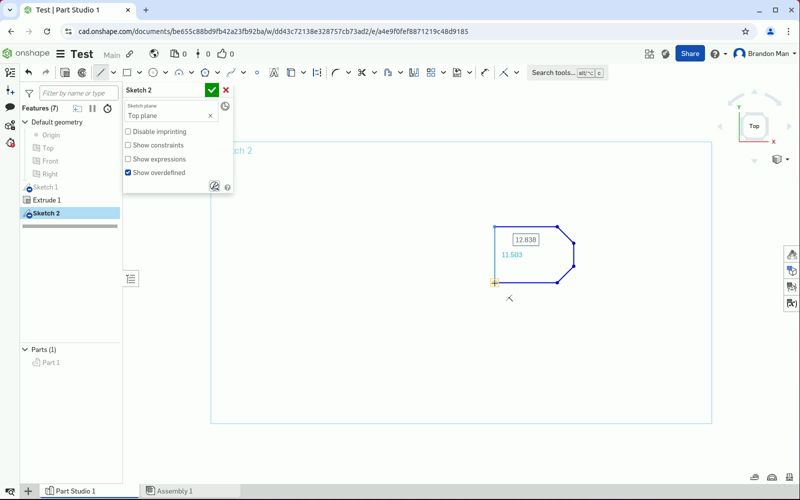
mouse_move(529, 246)
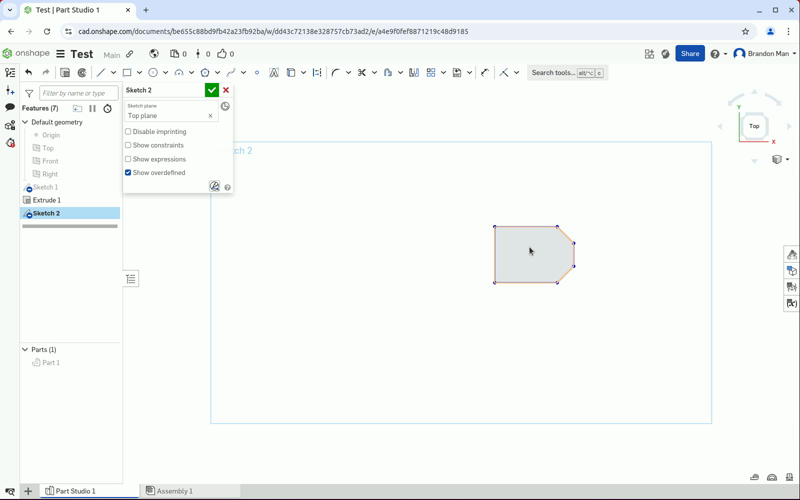
click(529, 246)
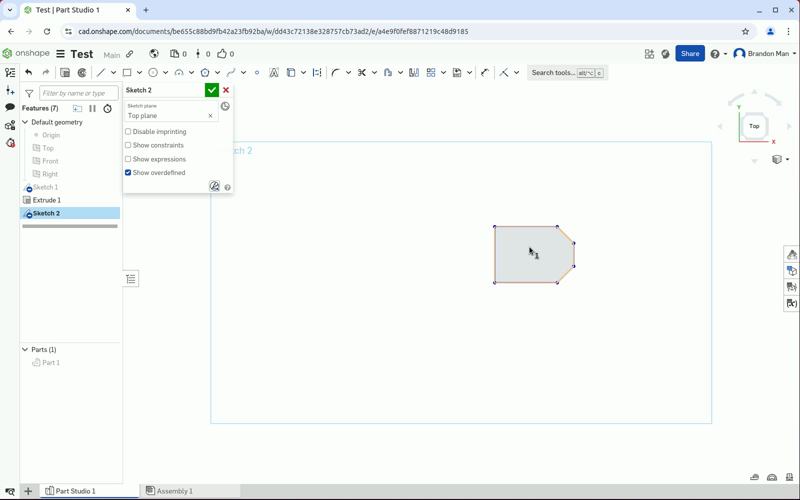
mouse_move(73, 352)
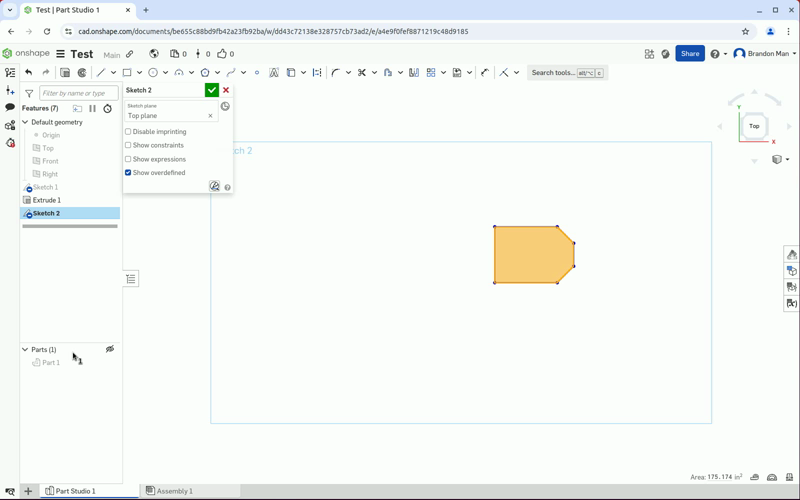
key(shift+y)
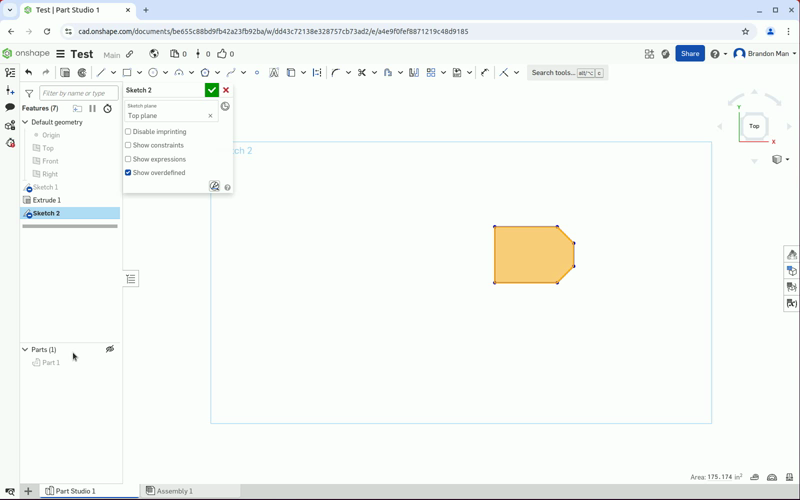
key(shift+e)
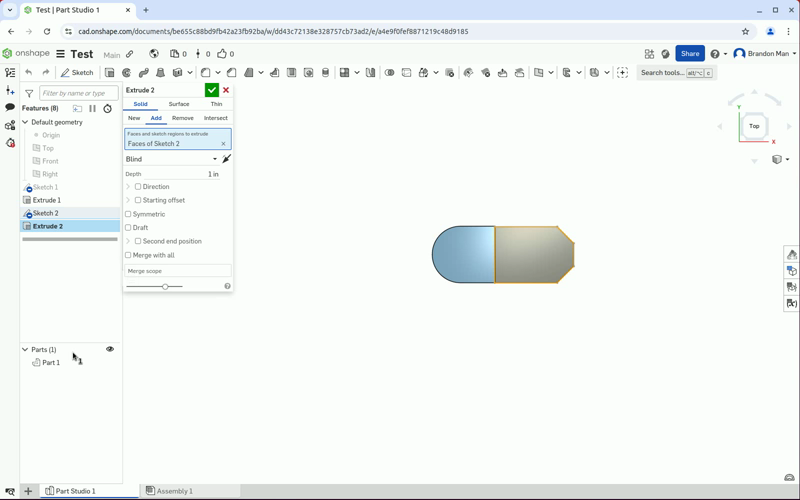
mouse_move(143, 106)
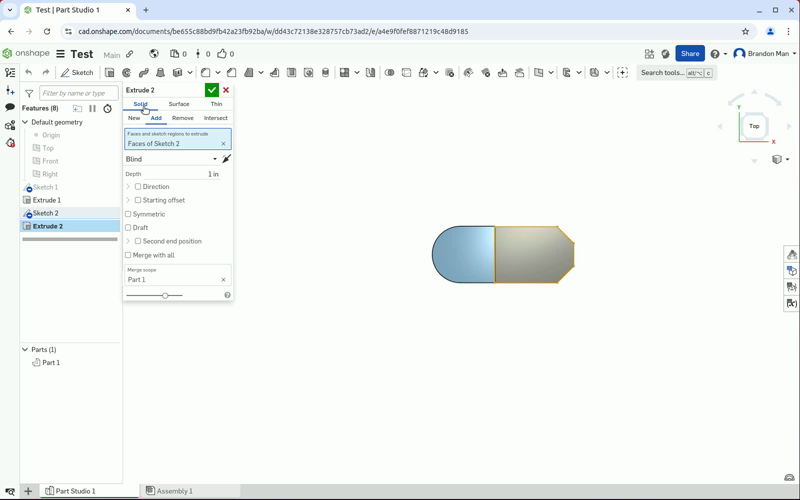
click(143, 106)
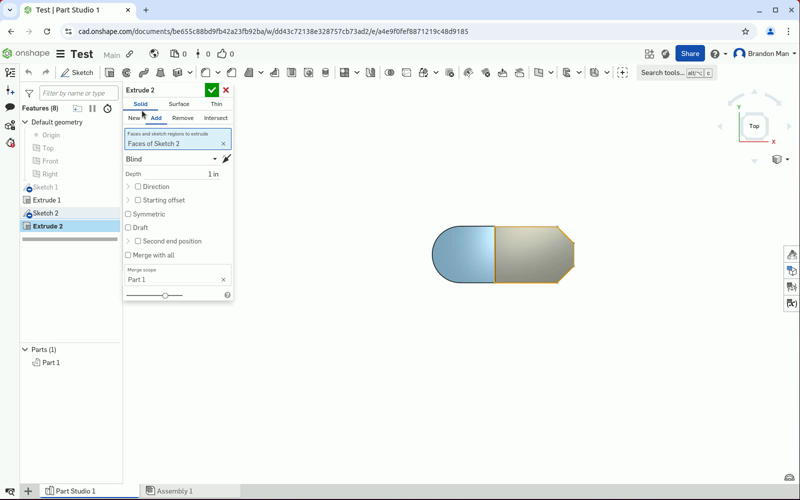
mouse_move(137, 120)
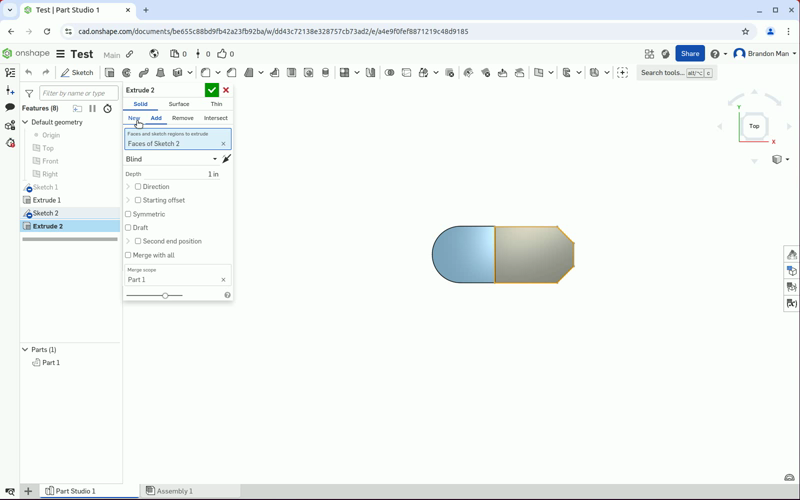
click(137, 120)
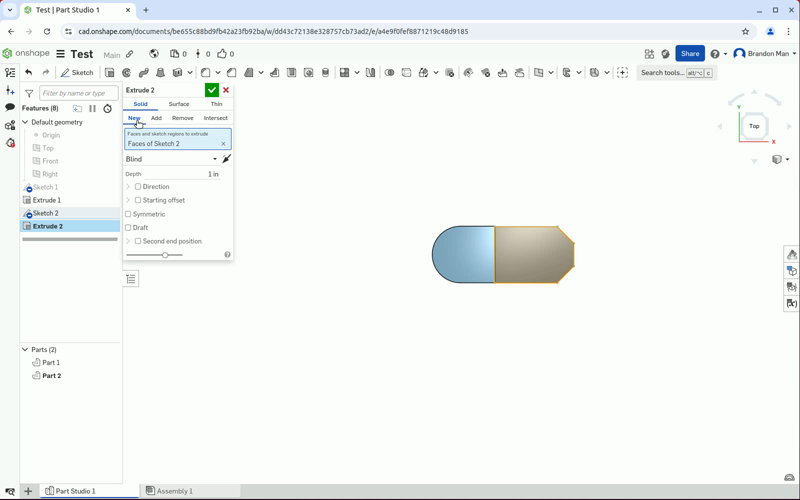
key(tab, 4)
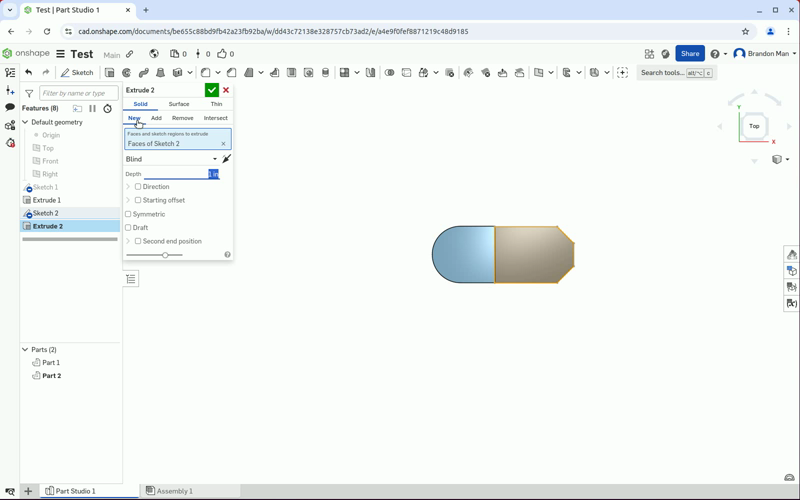
text(3.37)
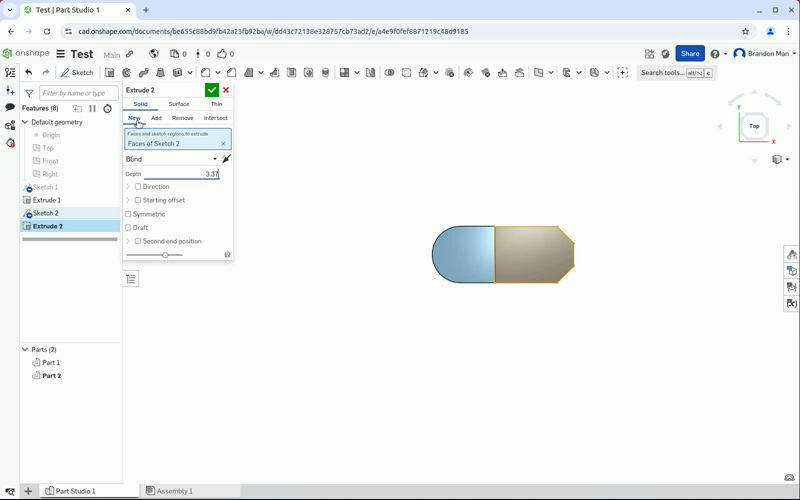
key(enter)
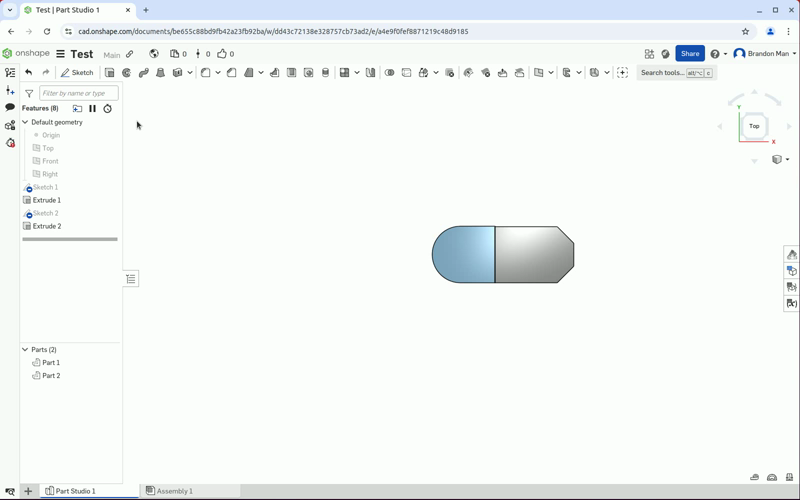
key(shift+h)
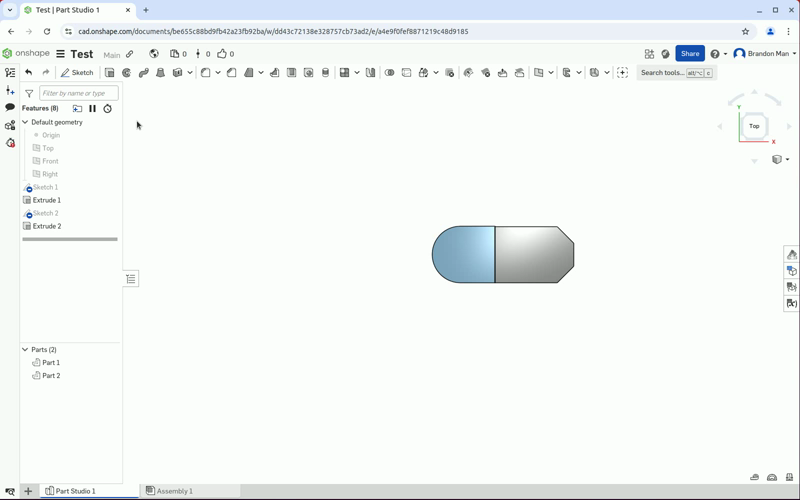
key(shift+h)
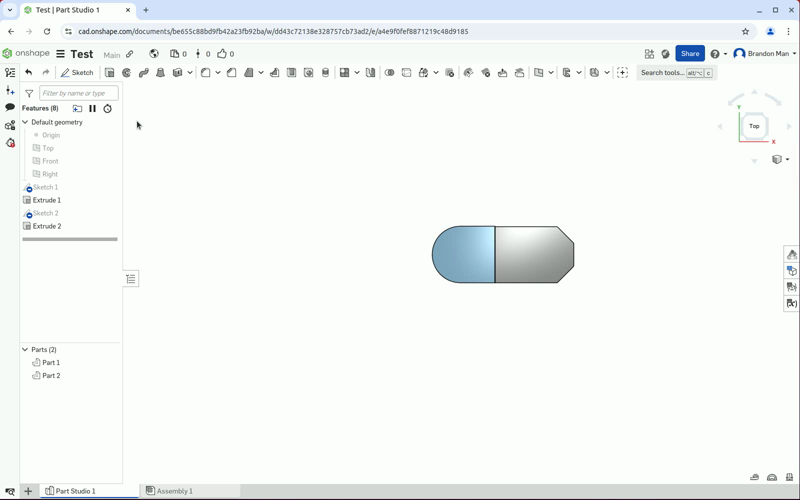
key(shift+7)
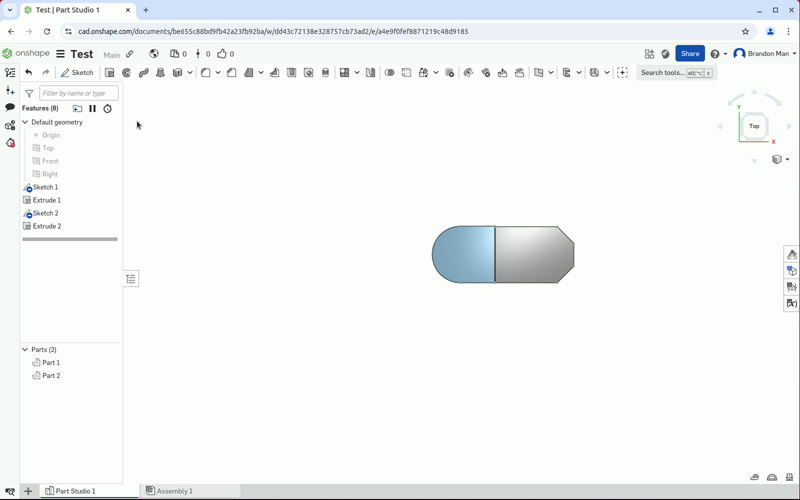
key(up, 3)
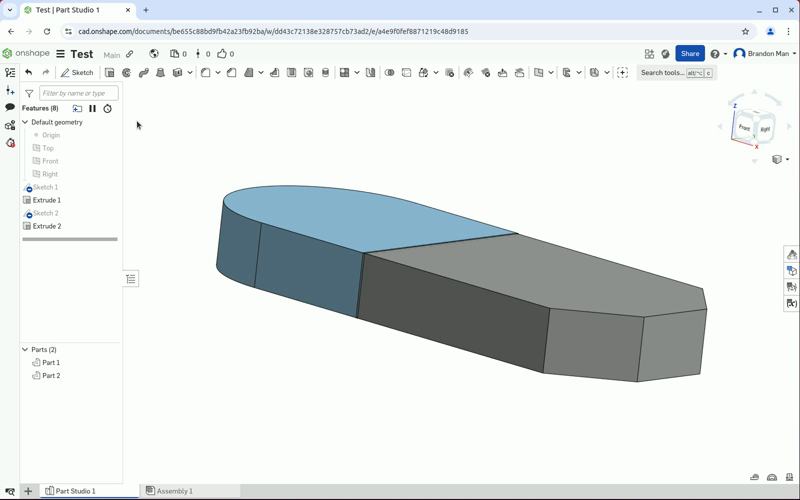
key(left, 3)
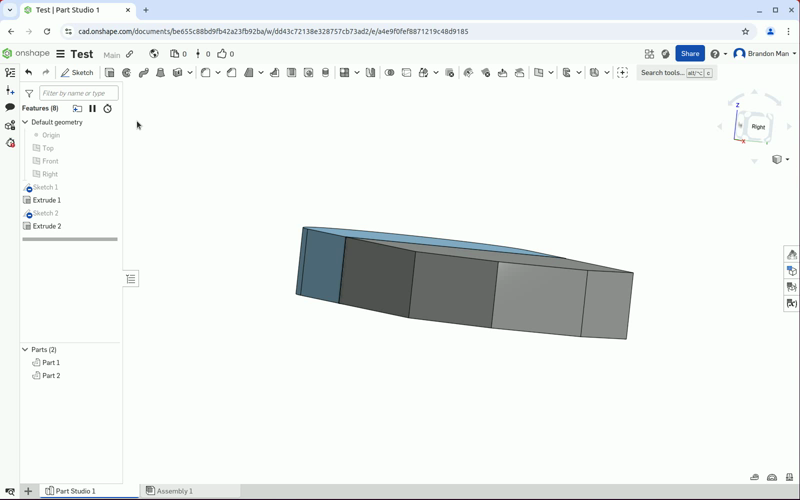
key(right, 3)
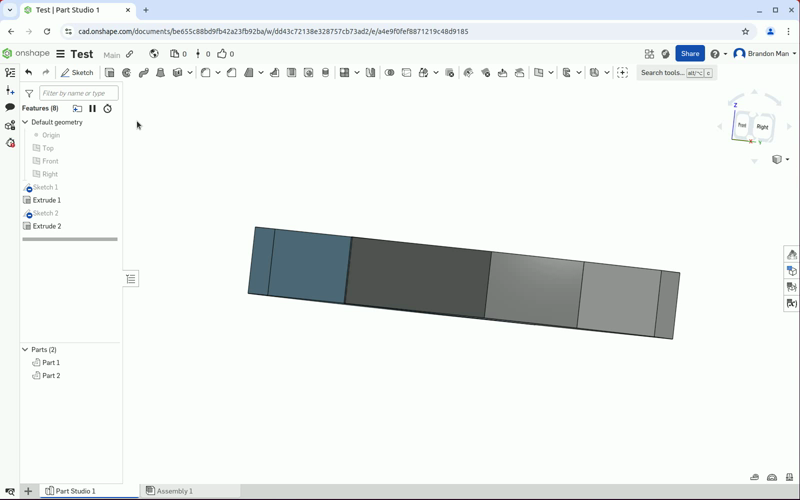
key(down, 3)
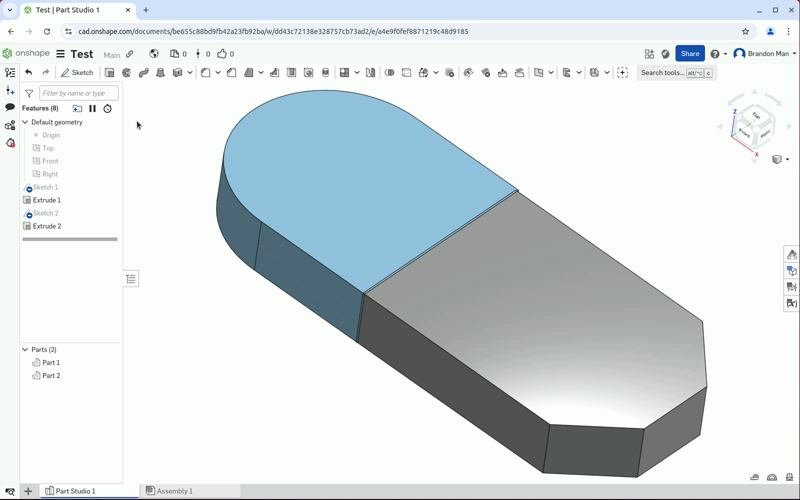
mouse_move(73, 189)
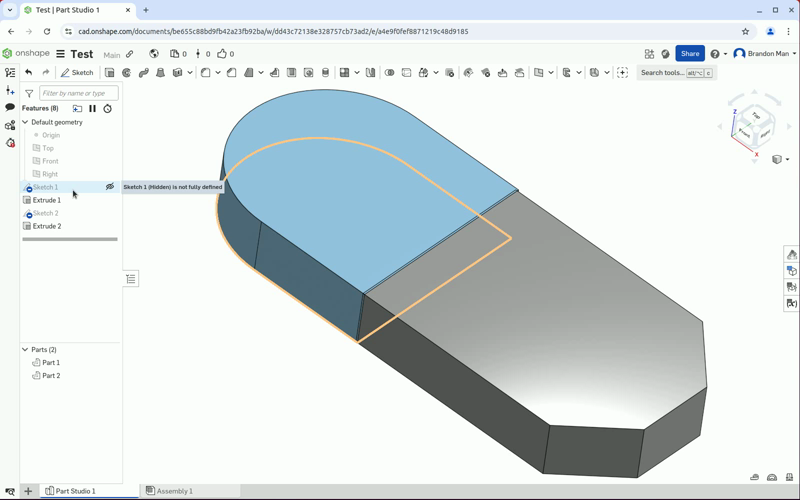
click(73, 189)